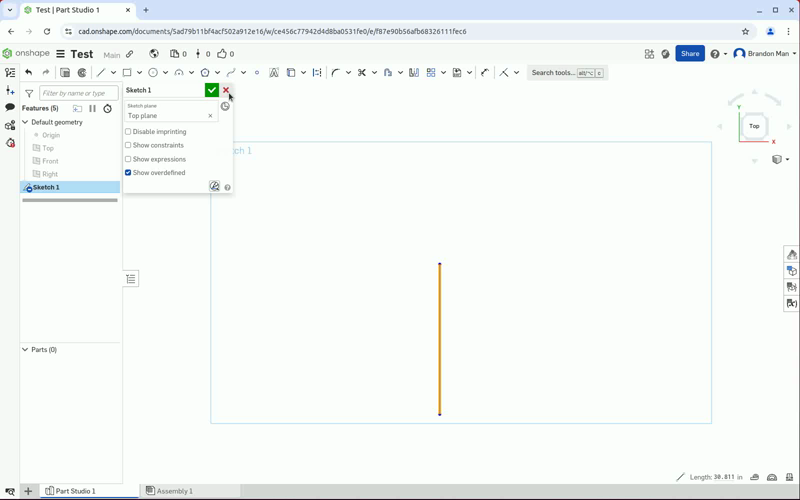
key(shift+h)
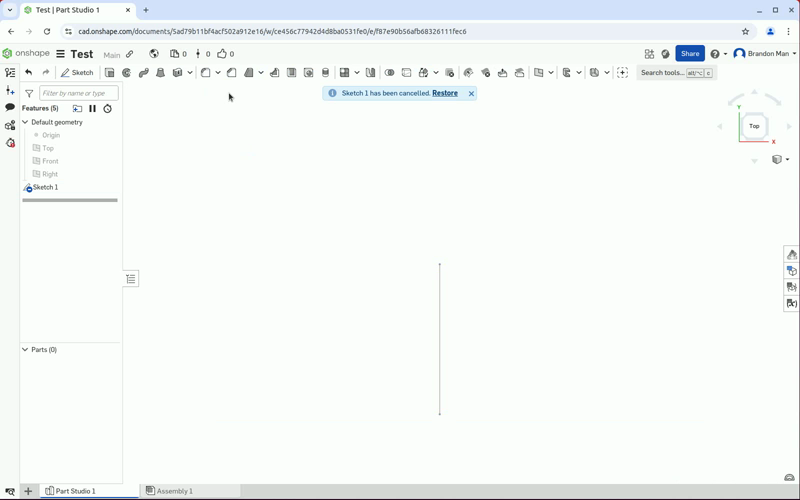
key(shift+s)
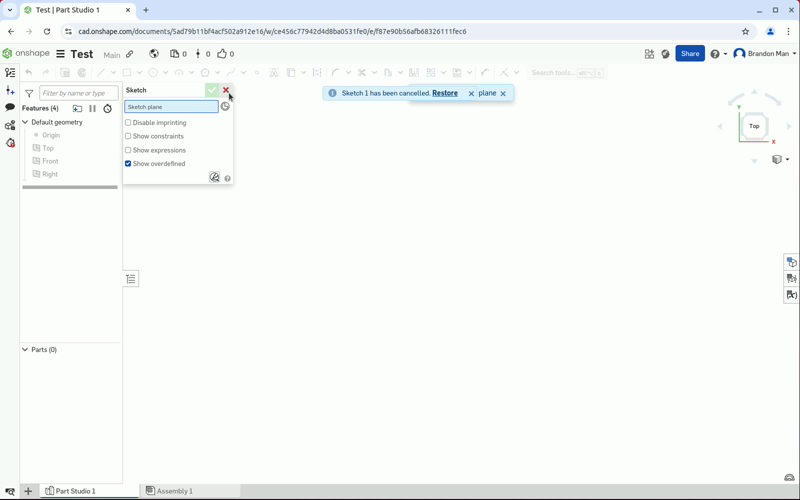
mouse_move(73, 150)
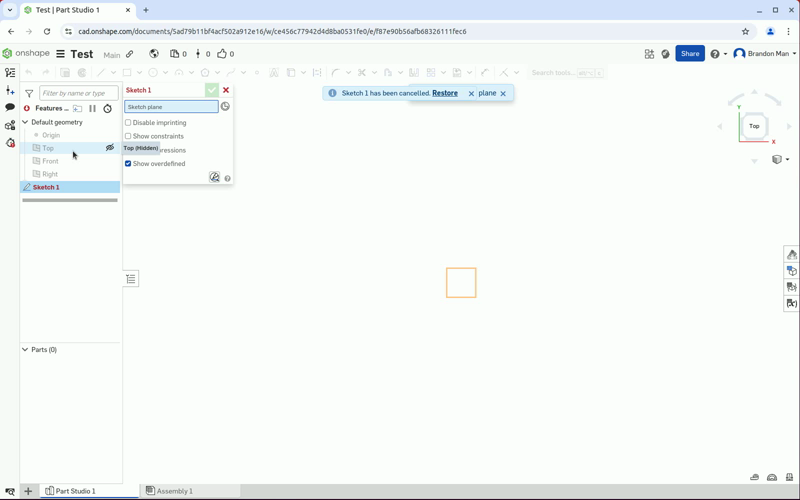
click(73, 150)
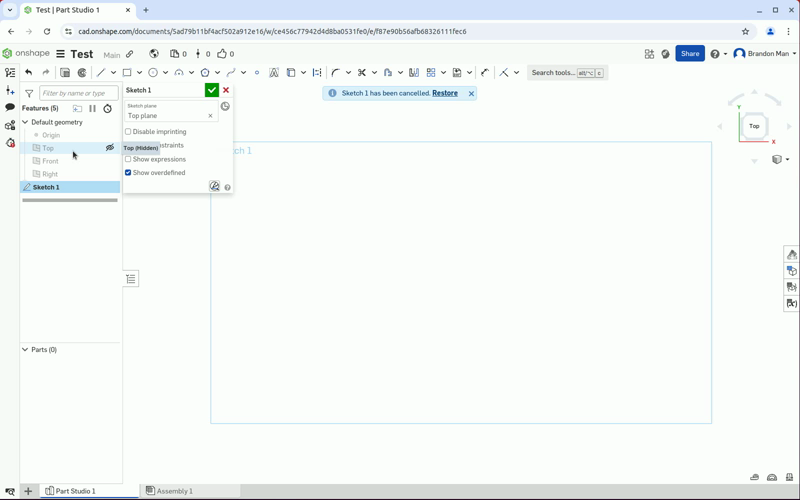
mouse_move(73, 352)
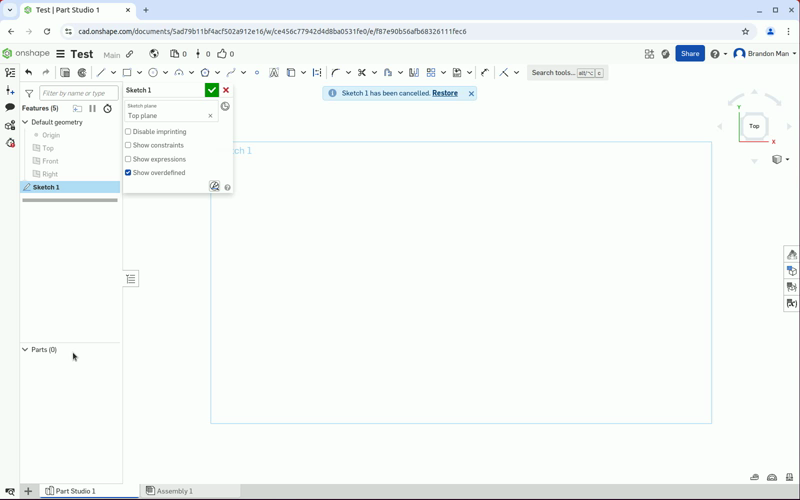
key(y)
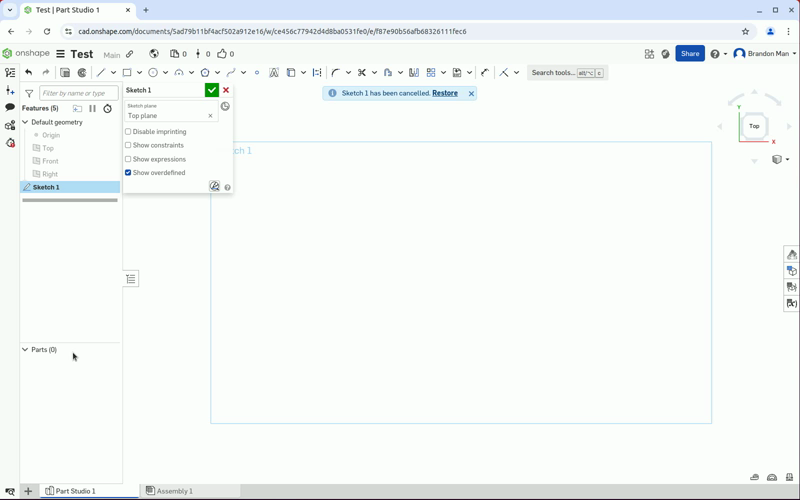
key(l)
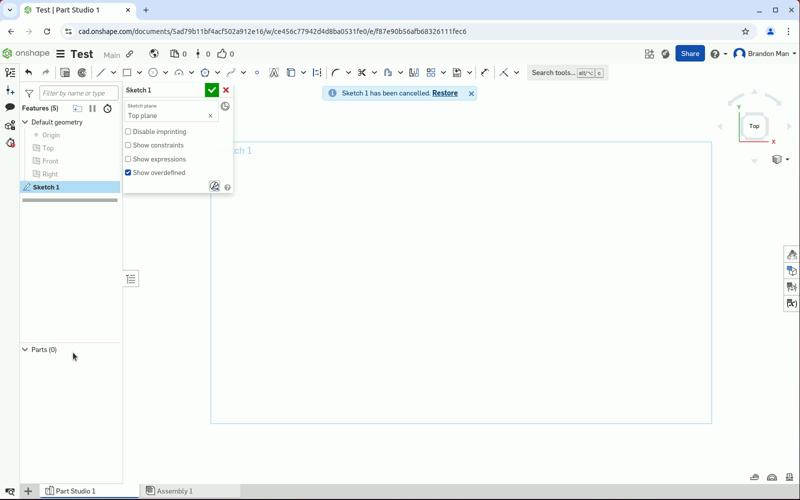
key_down(shift)
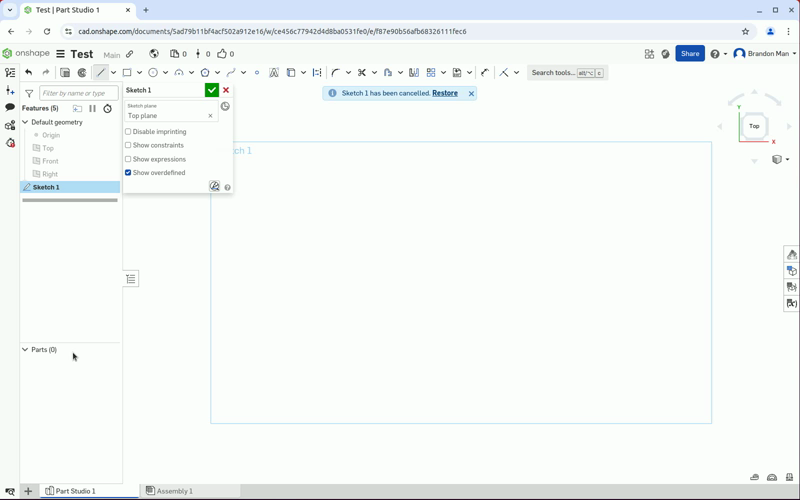
mouse_move(366, 357)
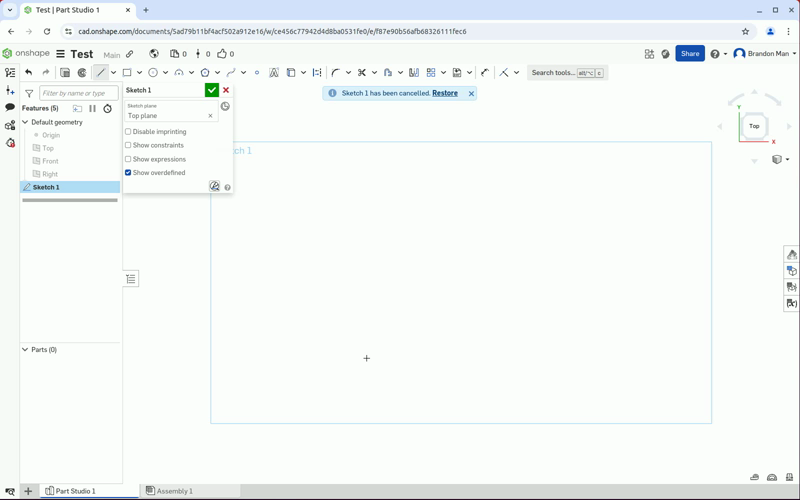
click(366, 357)
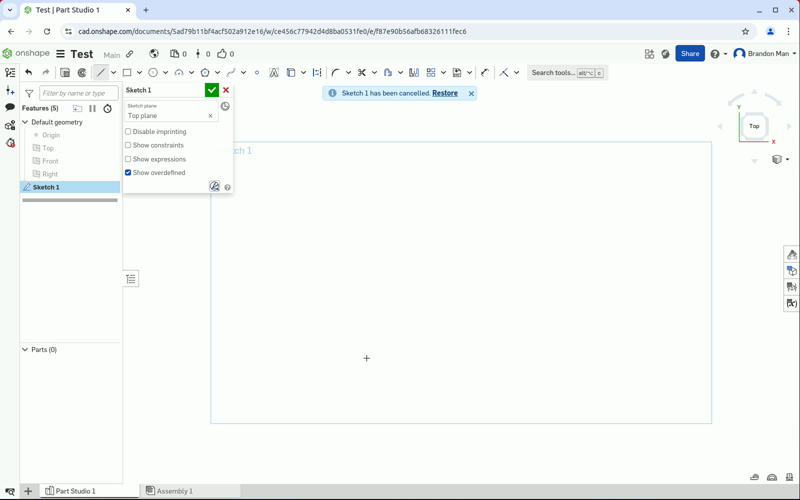
key_up(shift)
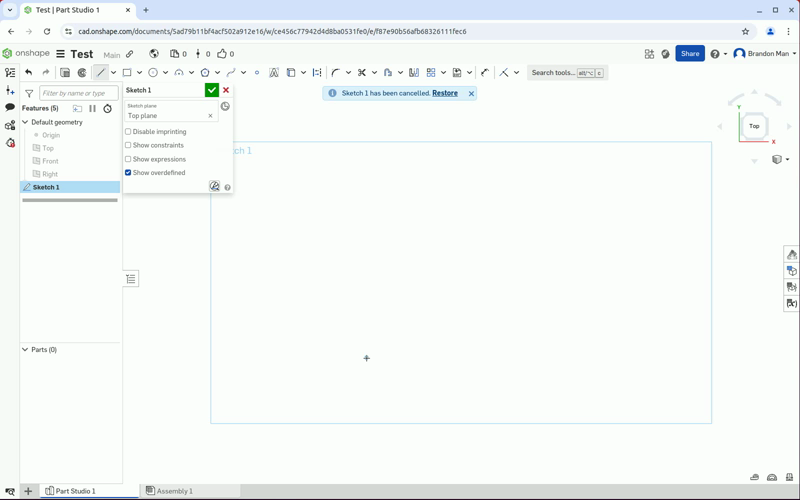
key_down(shift)
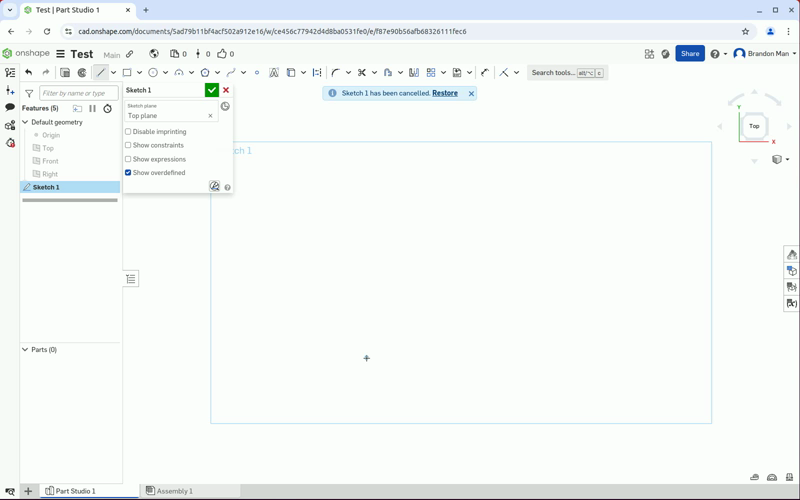
mouse_move(572, 357)
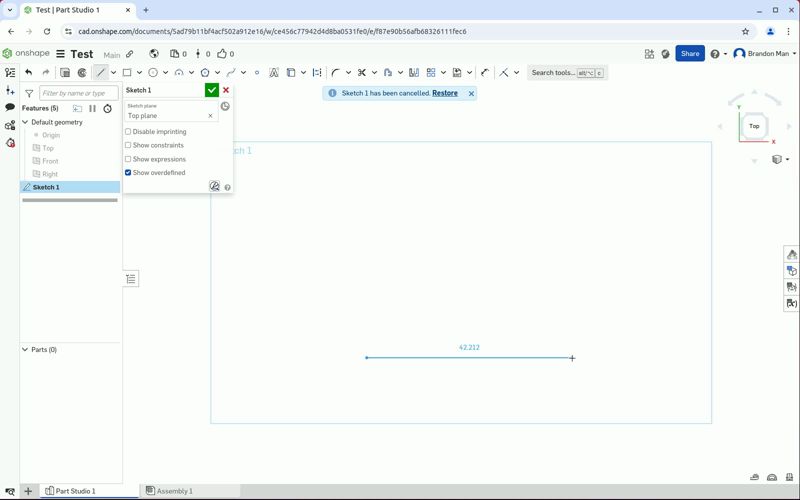
click(572, 357)
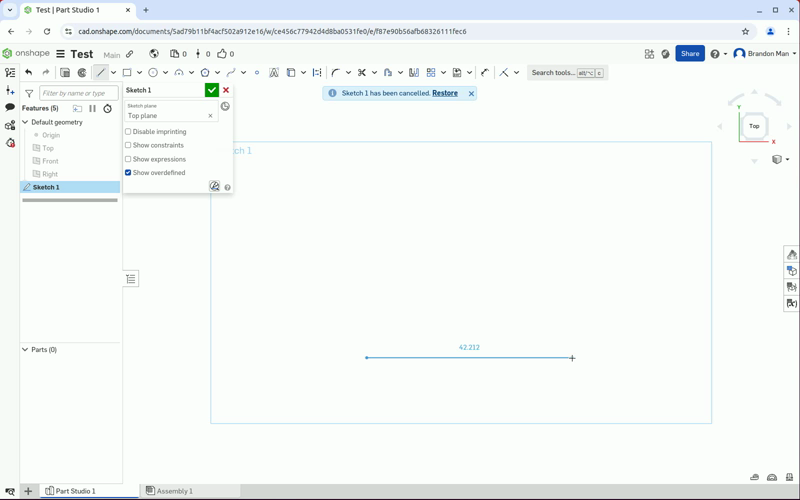
key_up(shift)
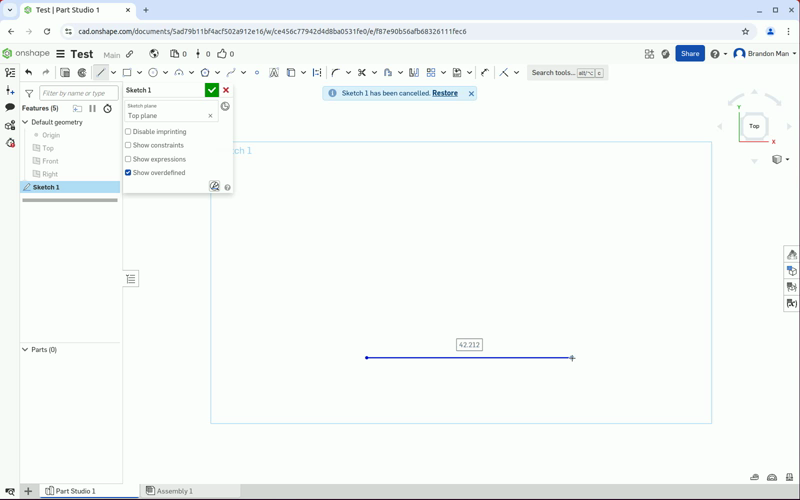
key_down(shift)
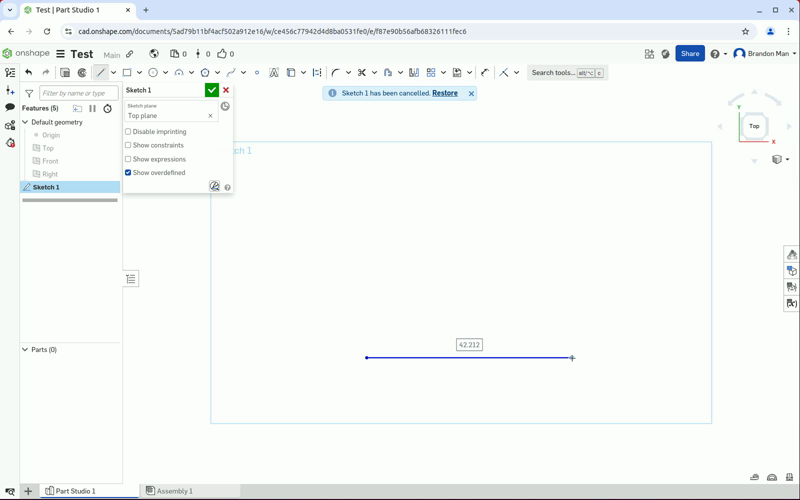
mouse_move(572, 239)
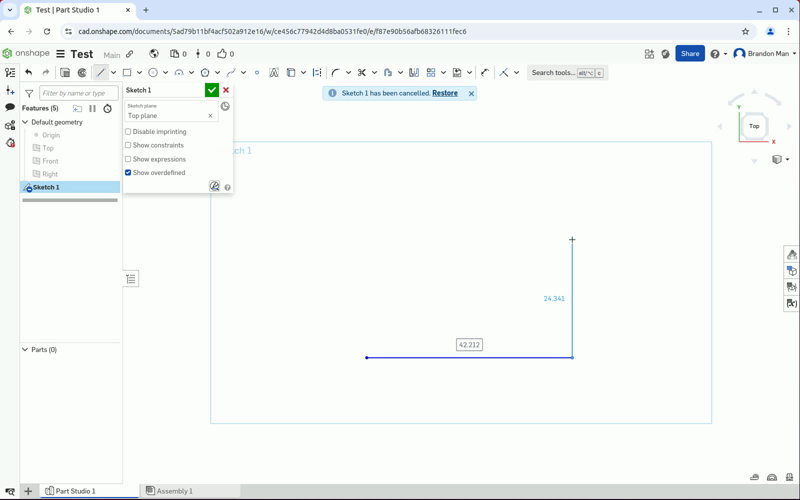
click(572, 239)
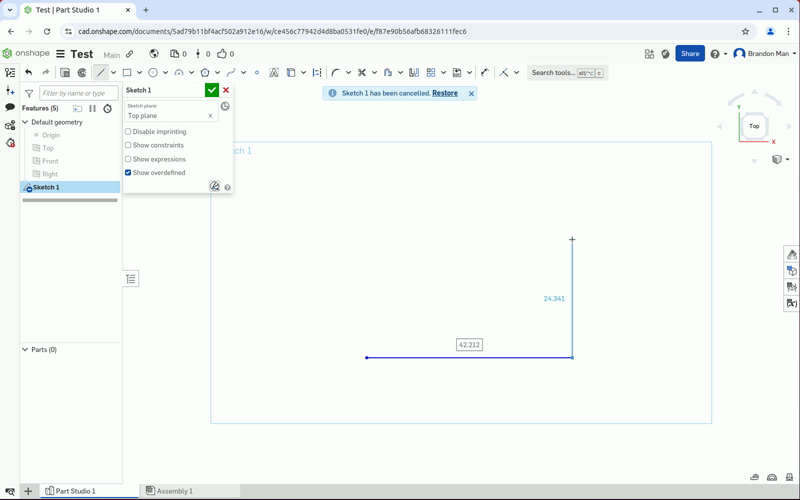
key_up(shift)
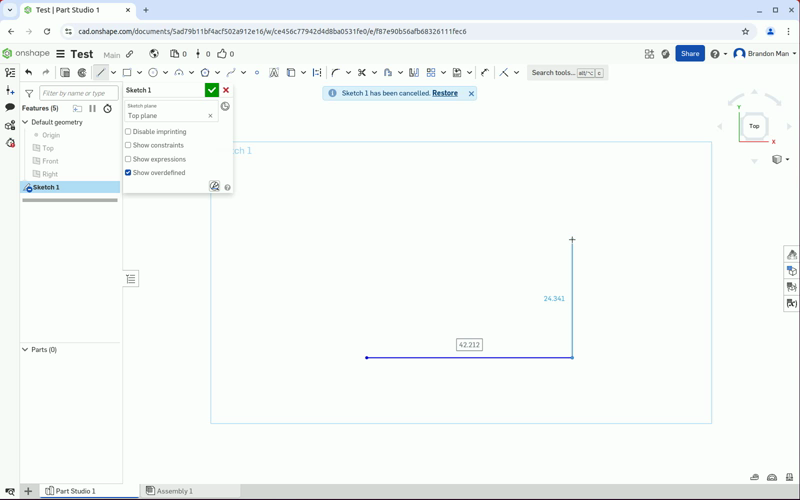
key_down(shift)
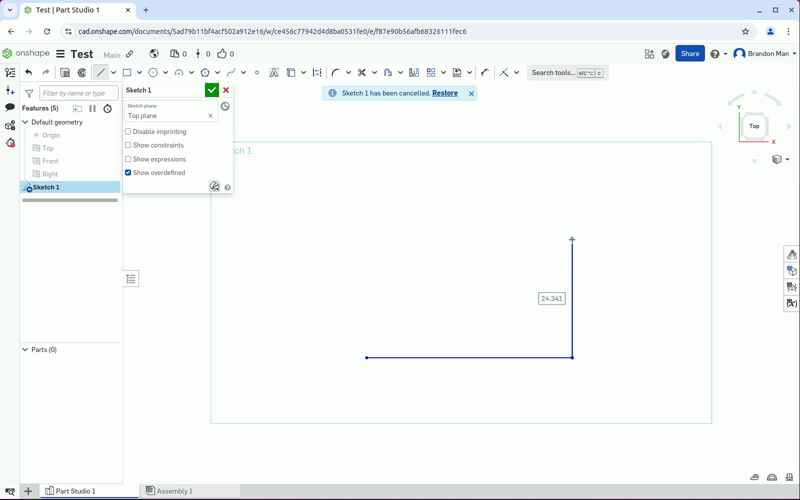
mouse_move(366, 239)
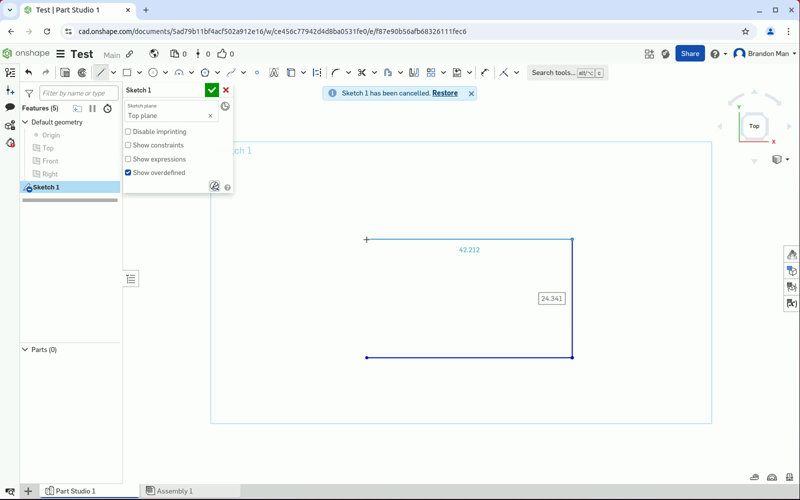
click(366, 239)
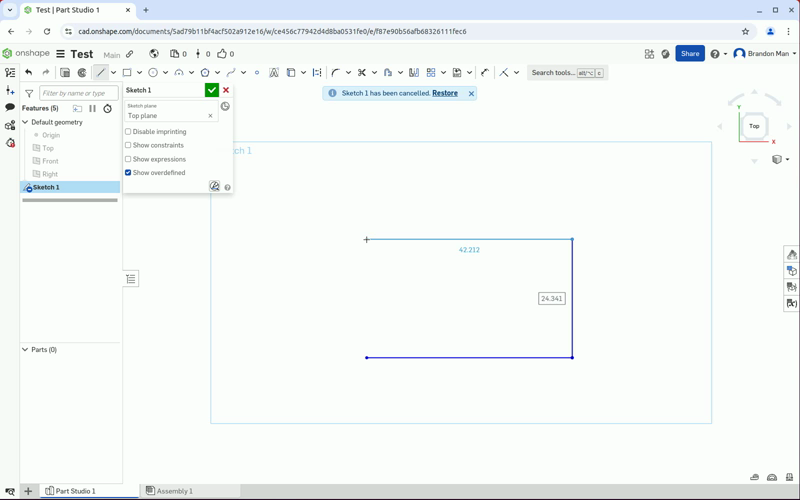
key_up(shift)
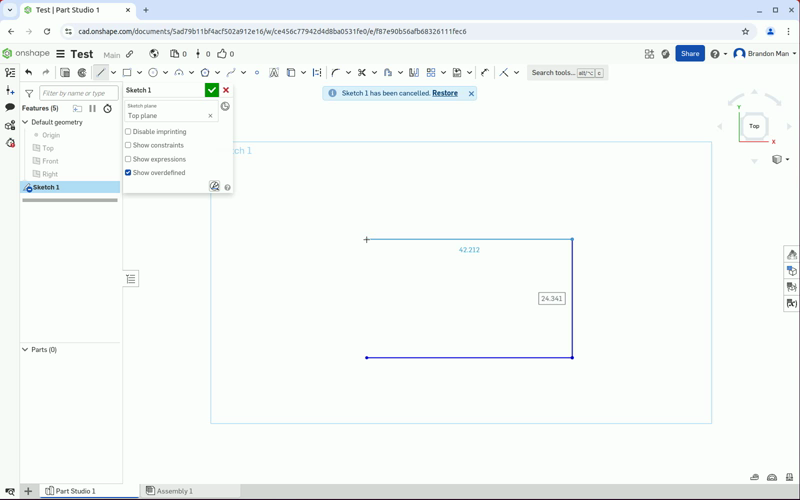
key_down(shift)
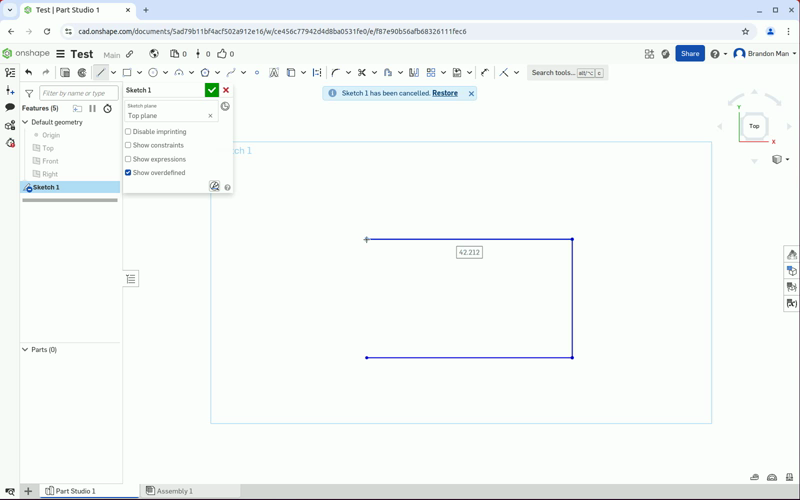
mouse_move(366, 357)
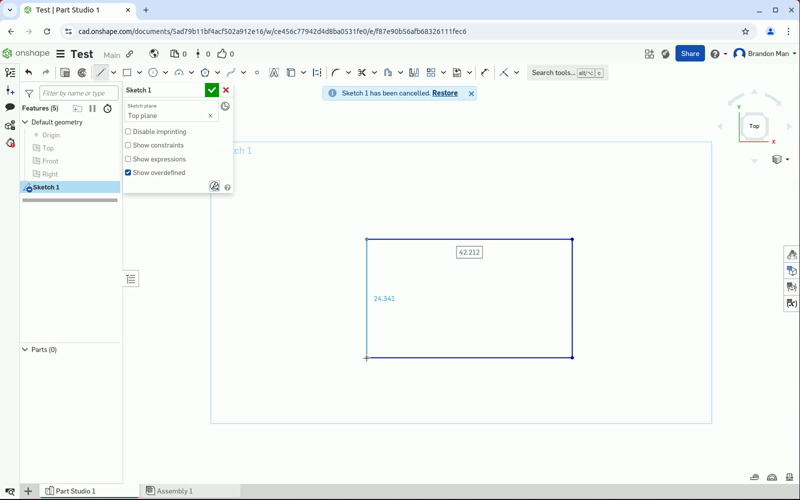
key_up(shift)
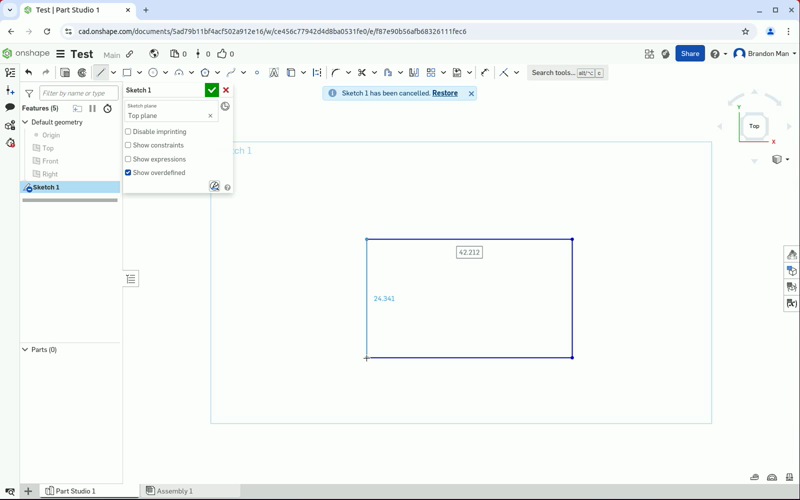
click(366, 357)
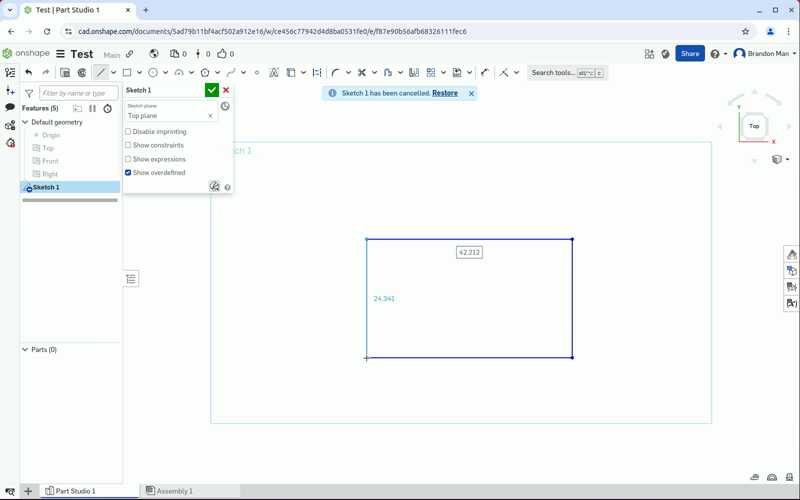
key(esc)
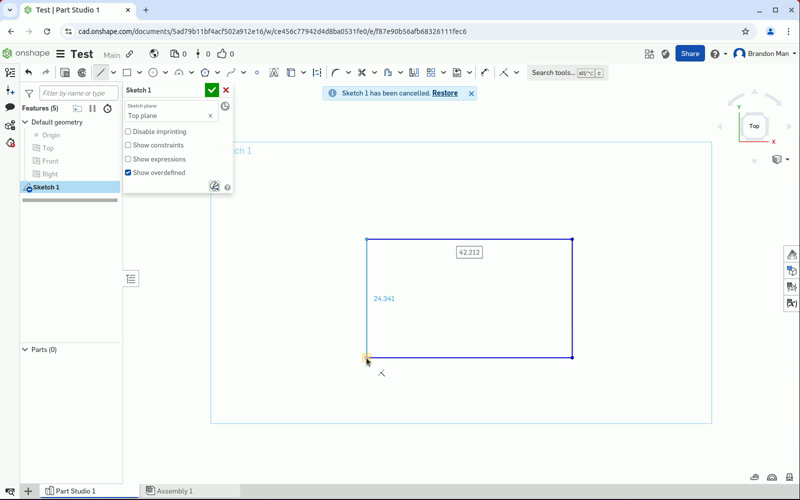
mouse_move(439, 283)
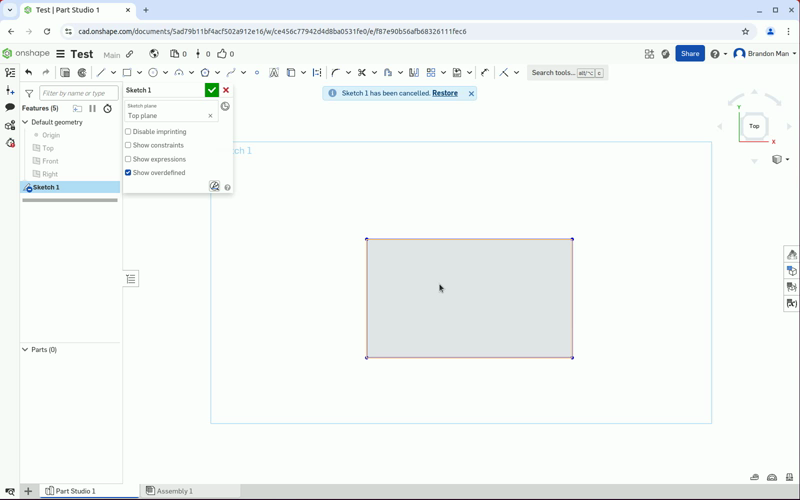
click(439, 283)
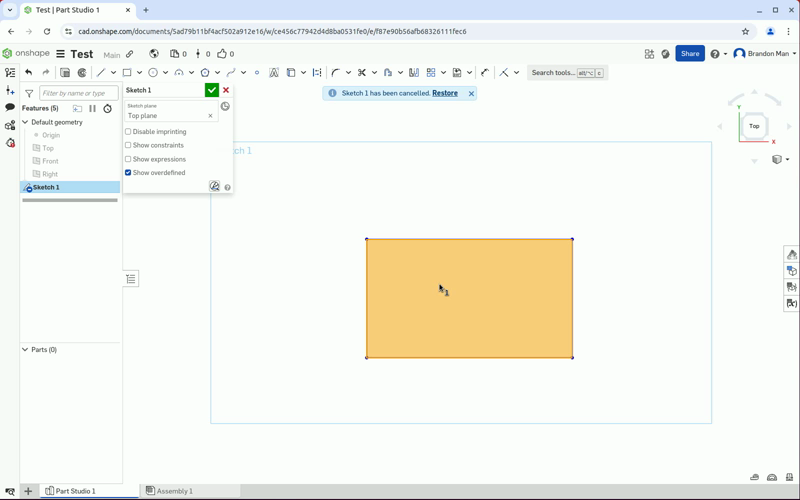
mouse_move(73, 352)
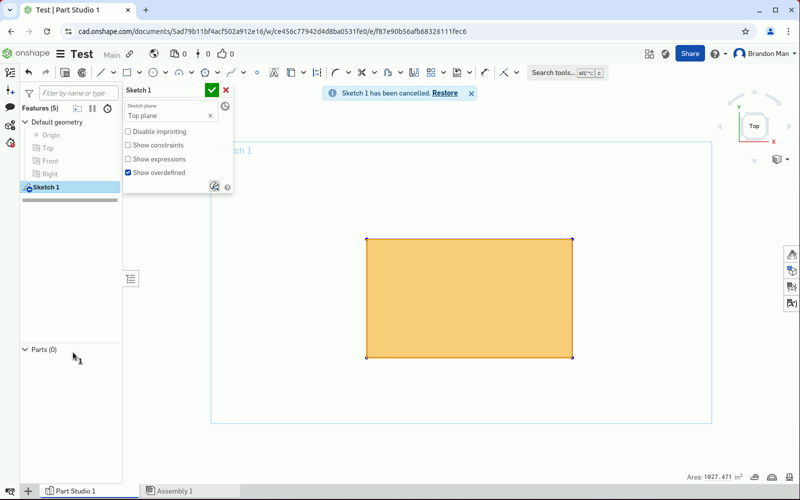
key(shift+y)
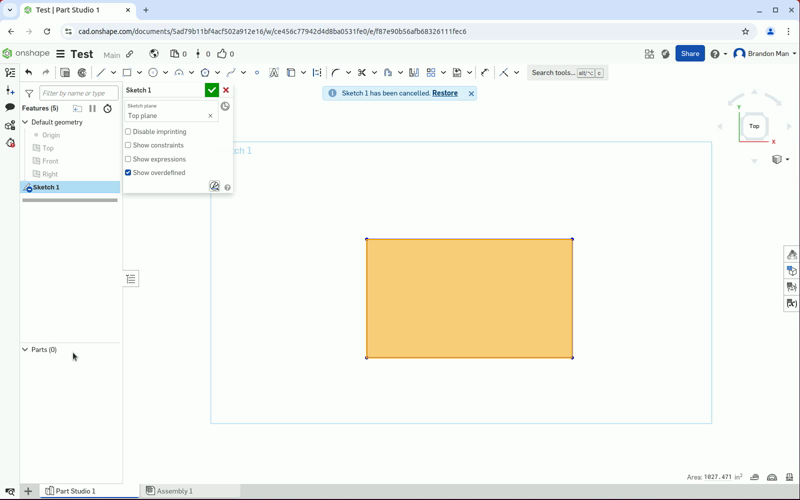
key(shift+e)
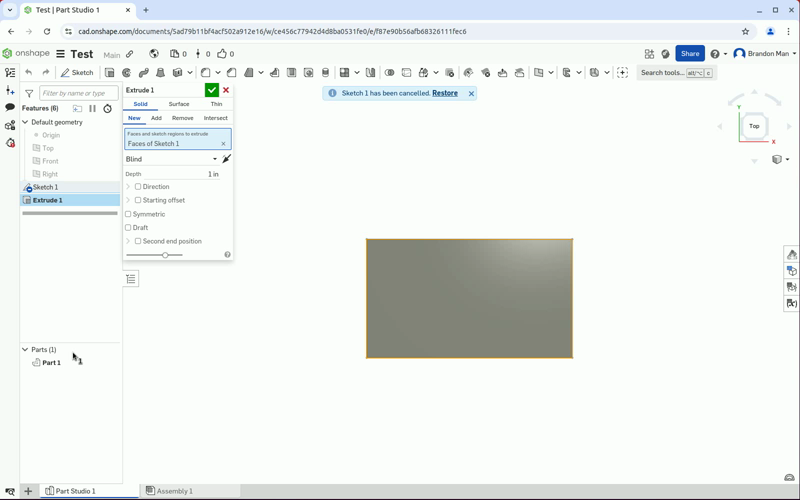
mouse_move(143, 106)
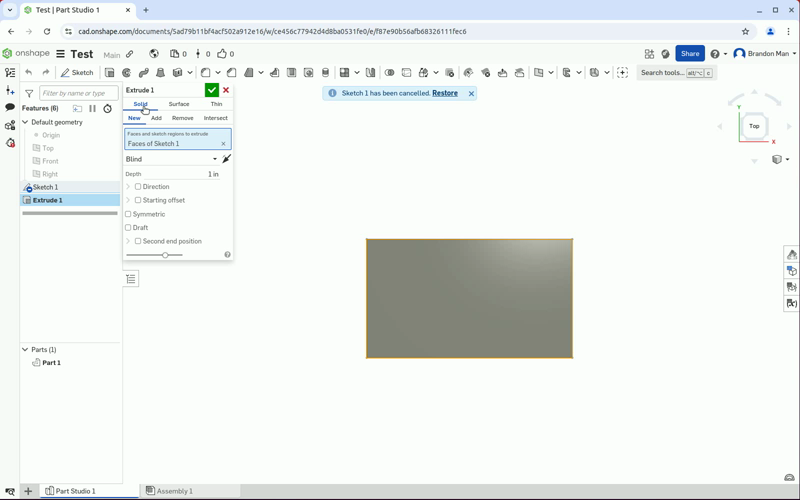
click(143, 106)
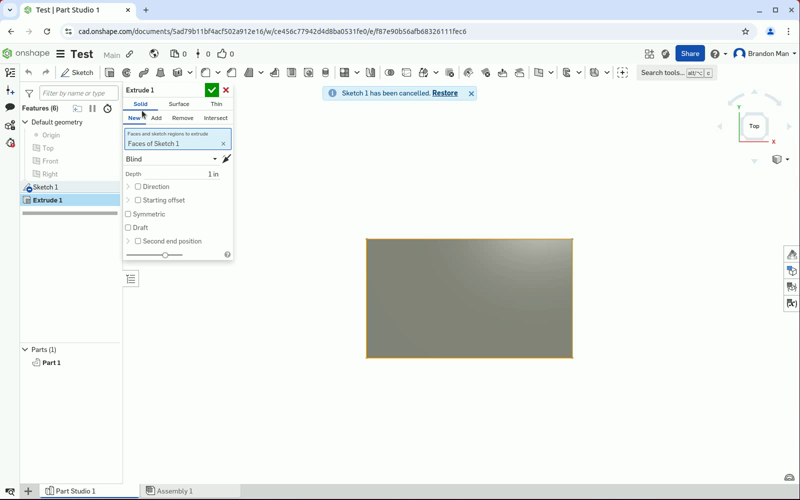
mouse_move(137, 120)
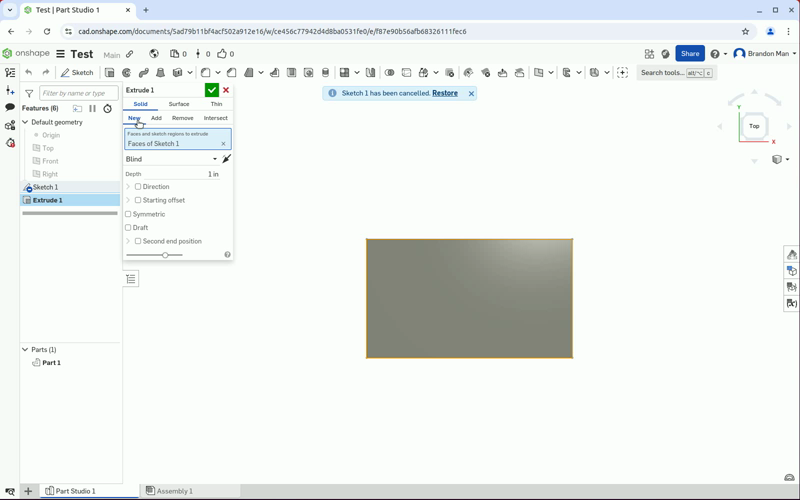
click(137, 120)
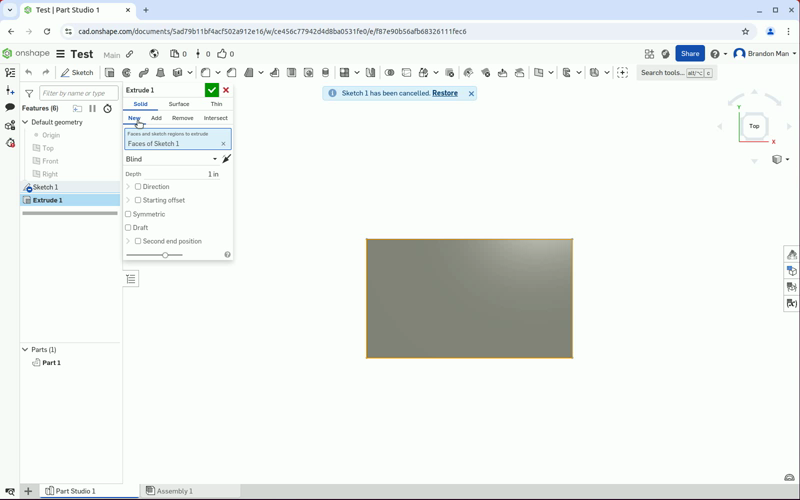
key(tab, 4)
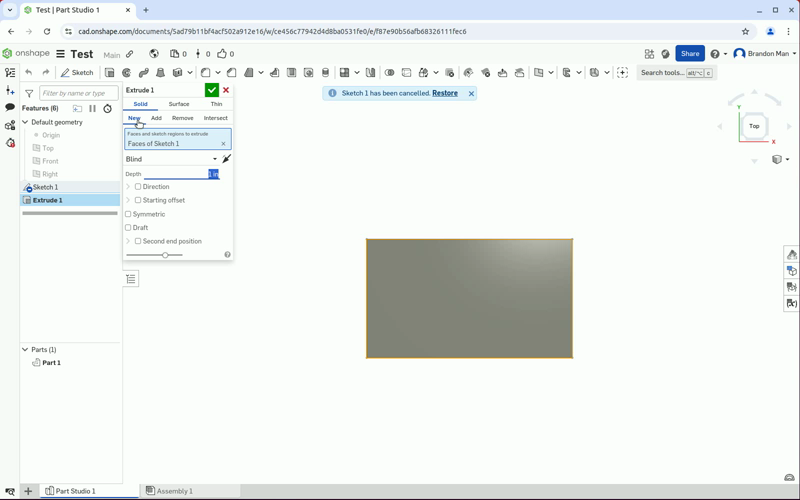
text(5.296)
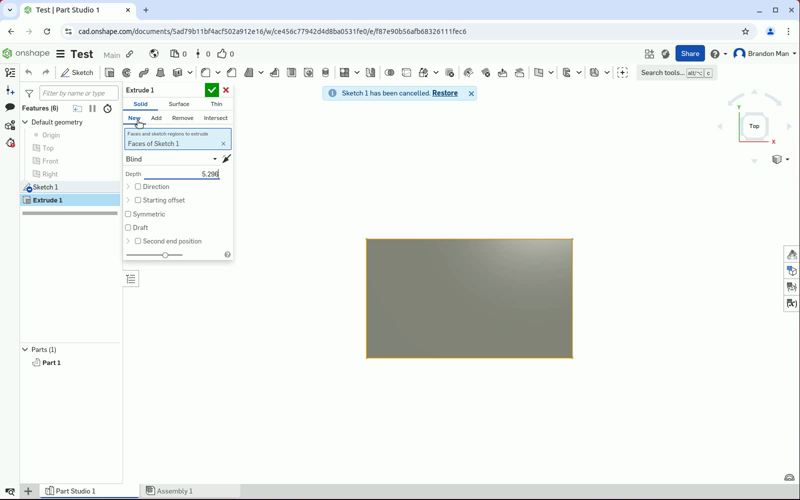
key(enter)
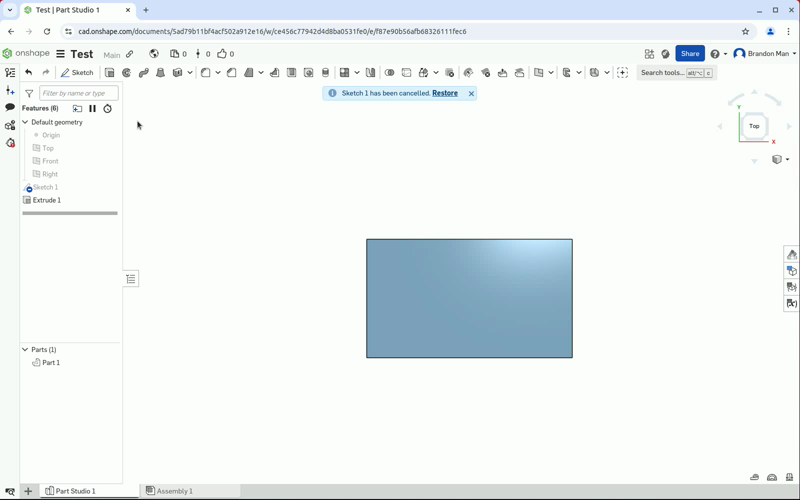
key(shift+h)
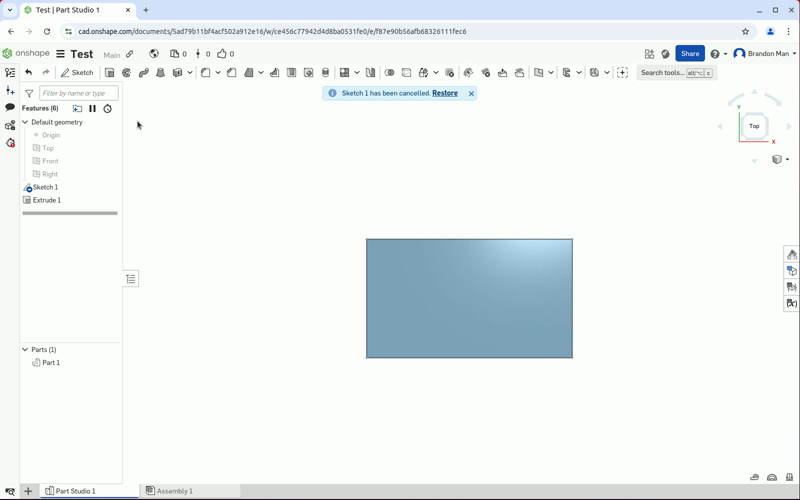
key(shift+h)
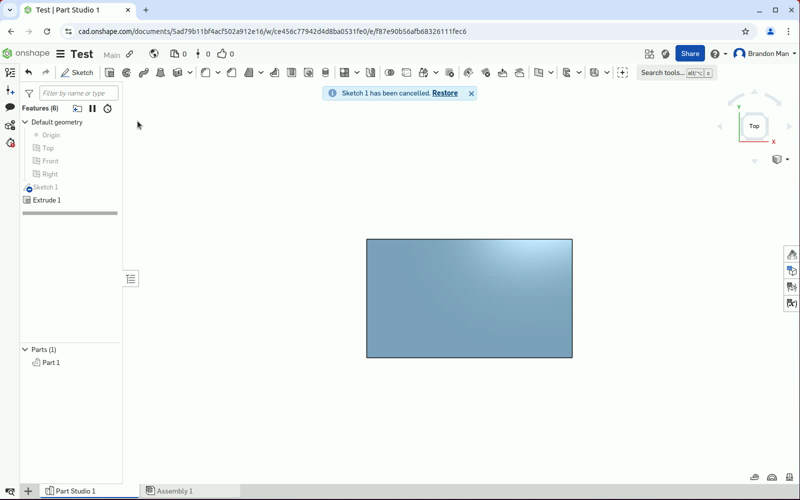
mouse_move(73, 189)
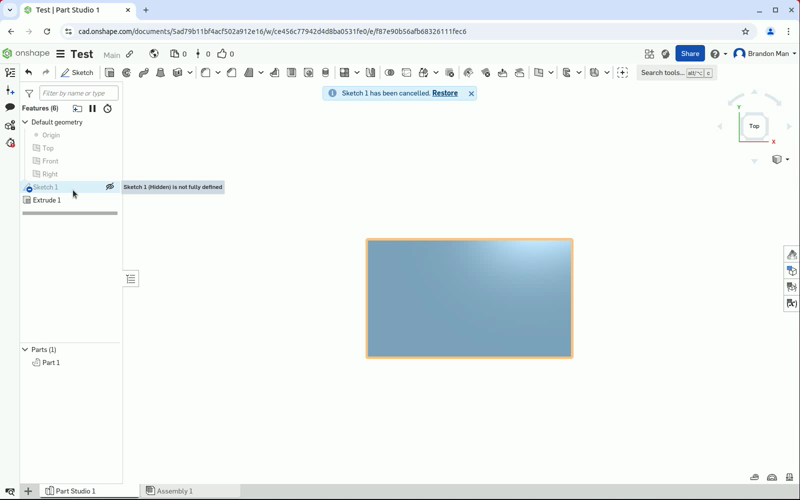
click(73, 189)
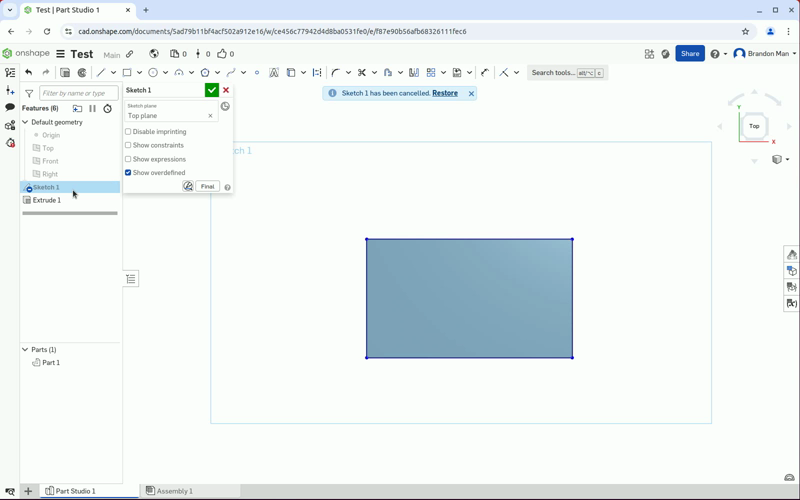
mouse_move(229, 92)
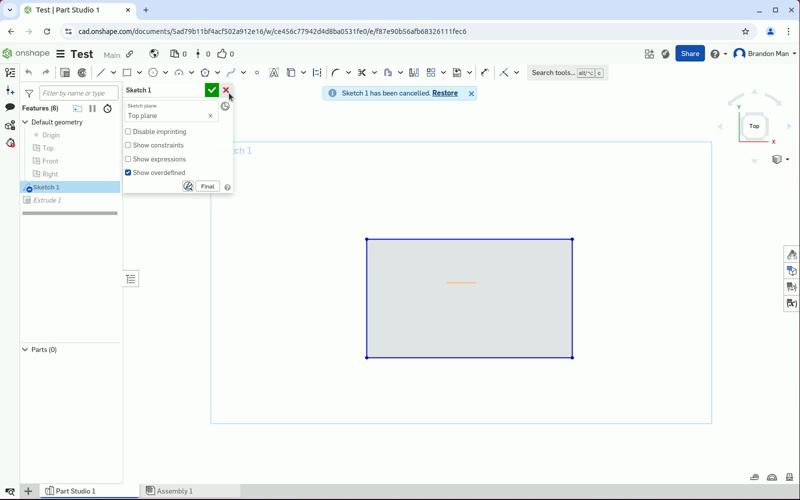
click(229, 92)
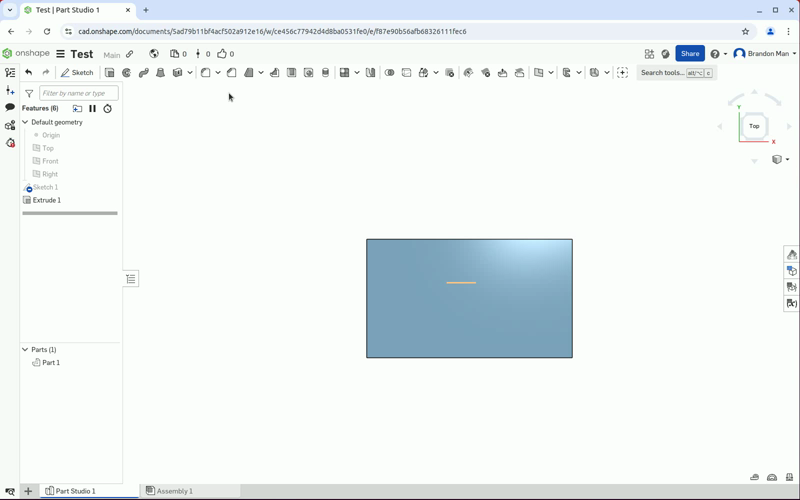
mouse_move(541, 75)
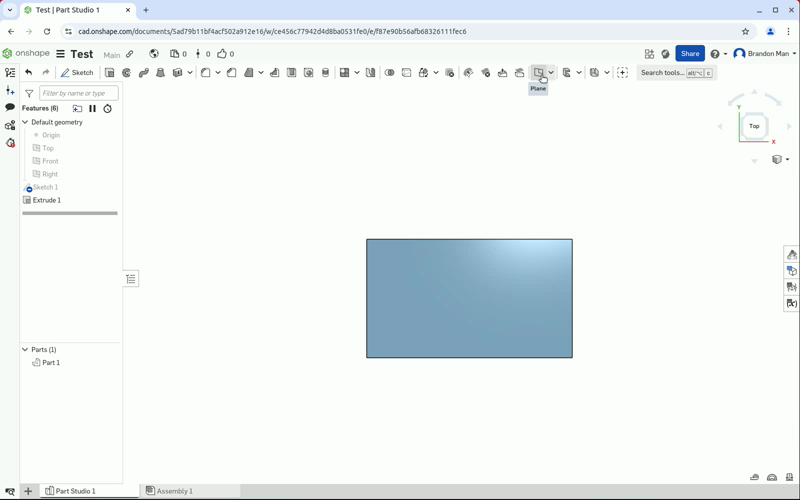
click(541, 75)
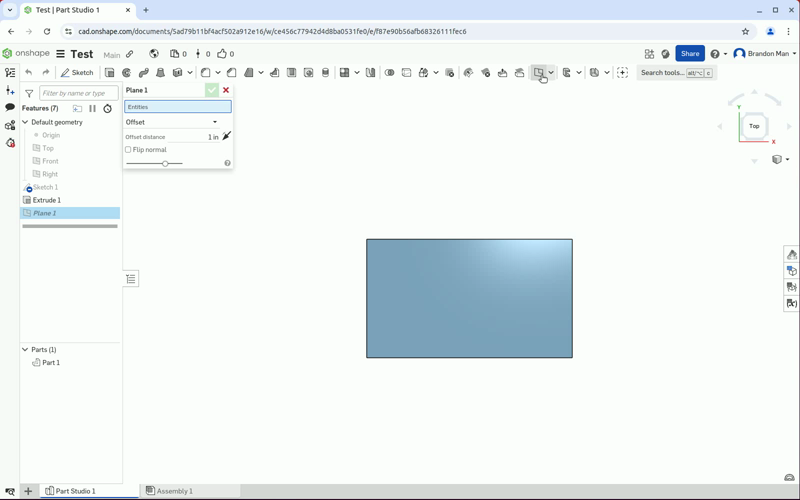
mouse_move(73, 150)
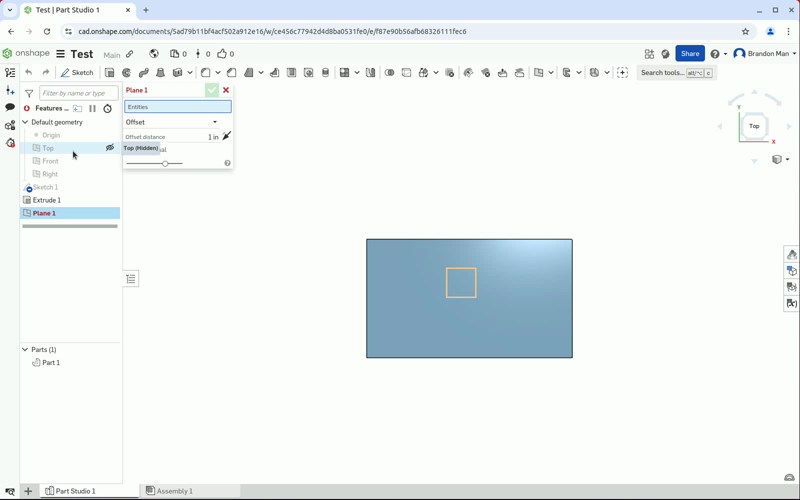
click(73, 150)
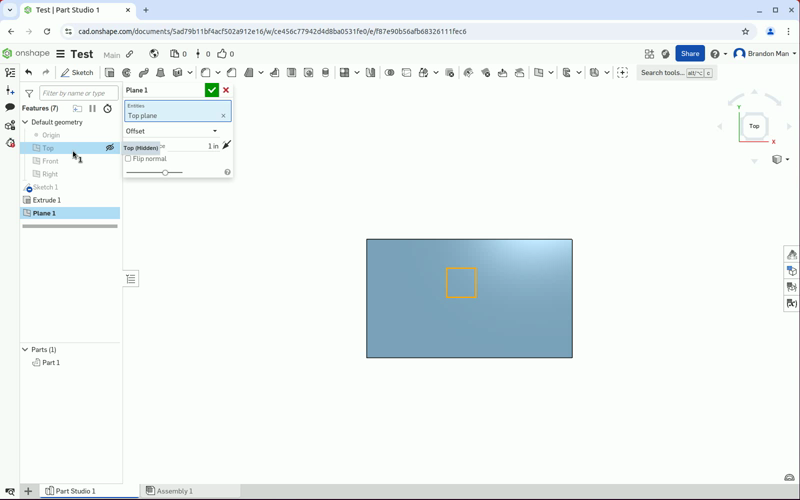
key(tab, 2)
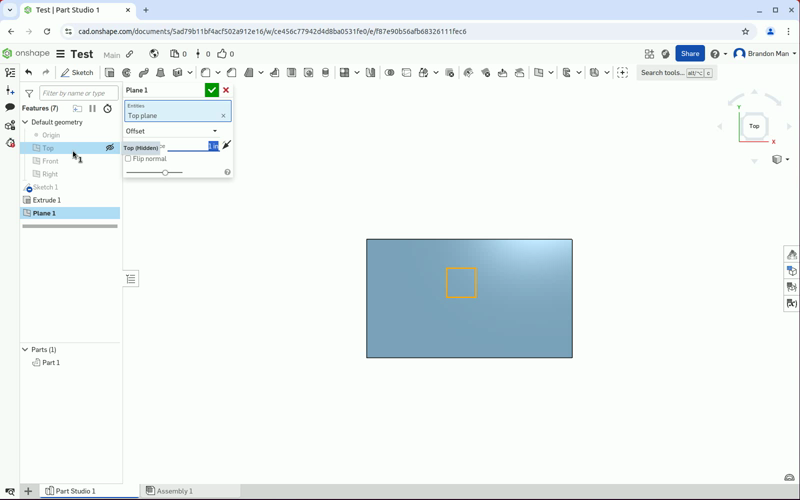
text(5.299)
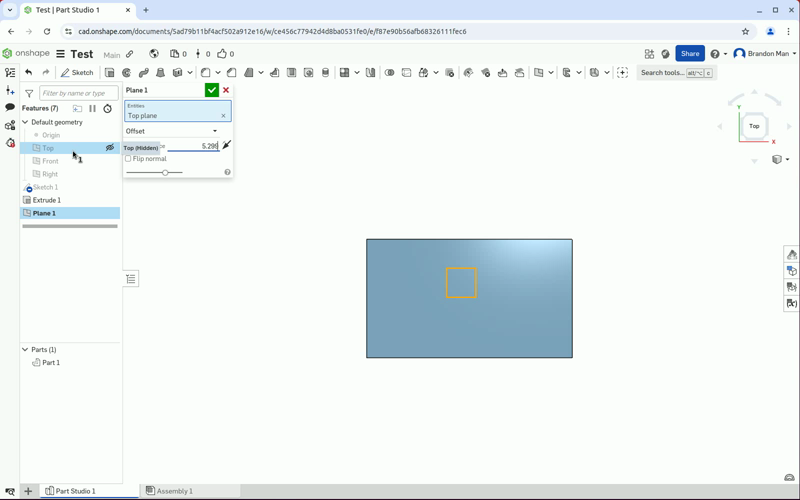
key(enter, 2)
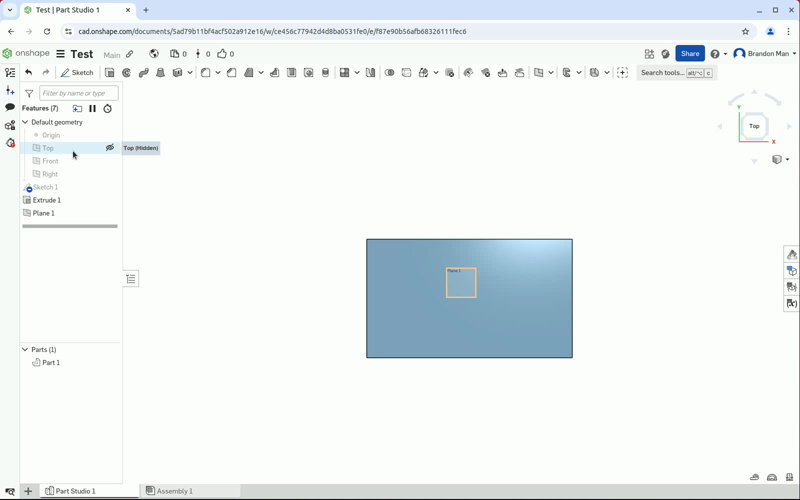
key(shift+s)
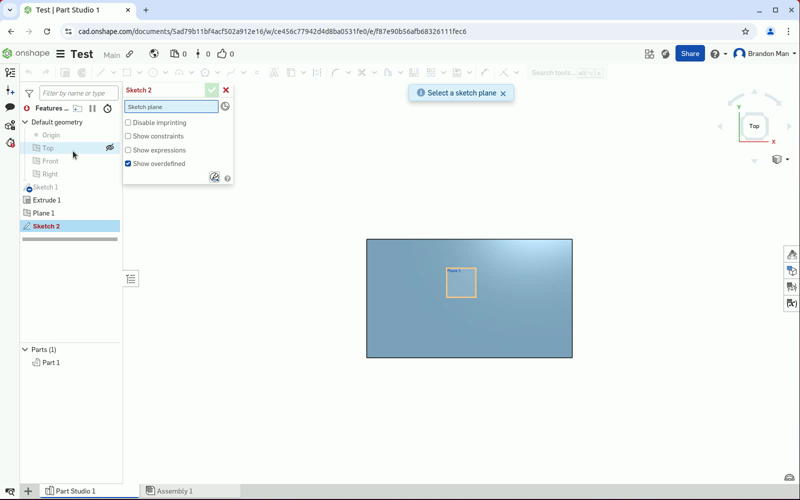
mouse_move(73, 215)
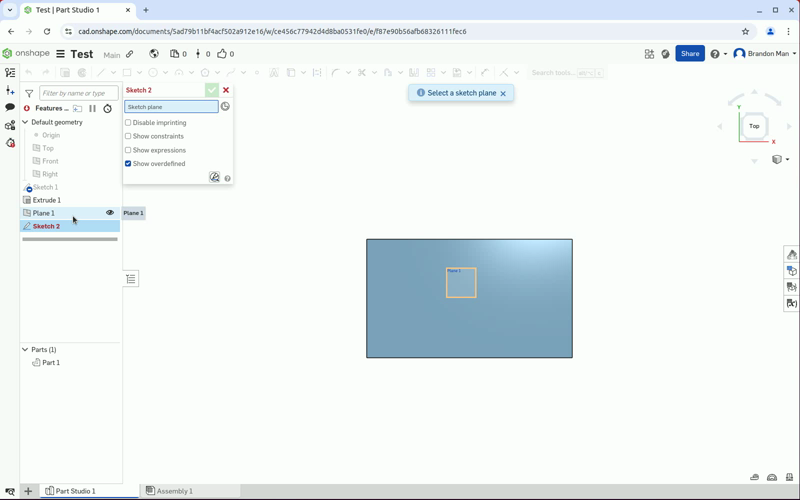
click(73, 215)
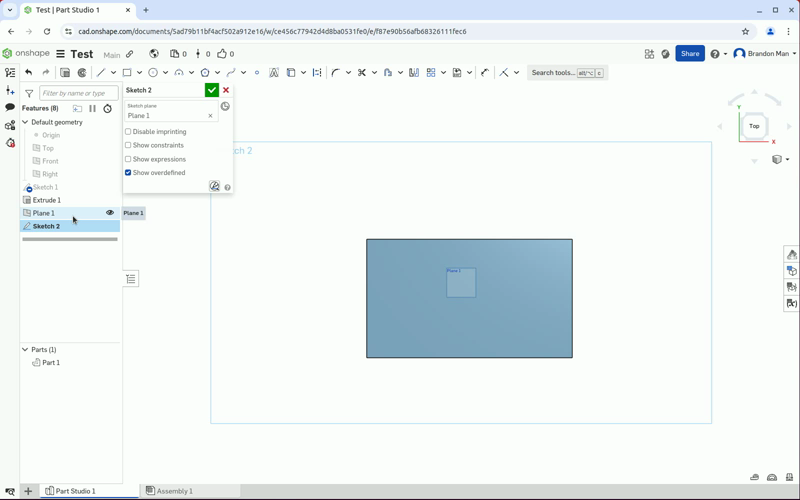
mouse_move(73, 352)
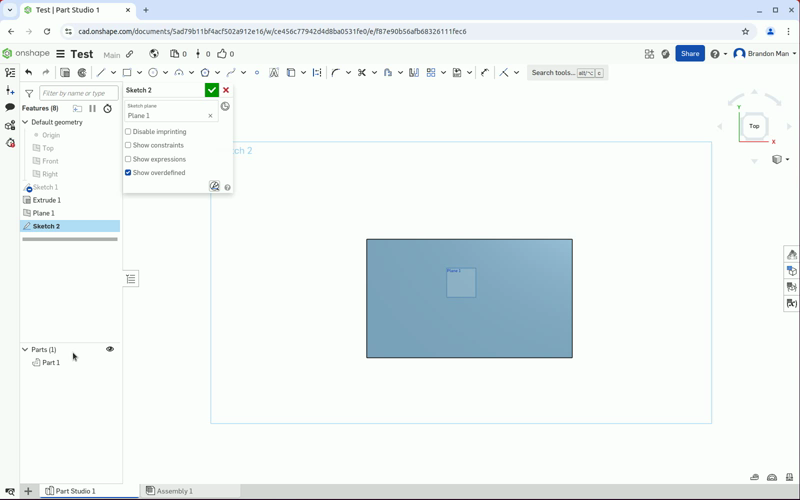
key(y)
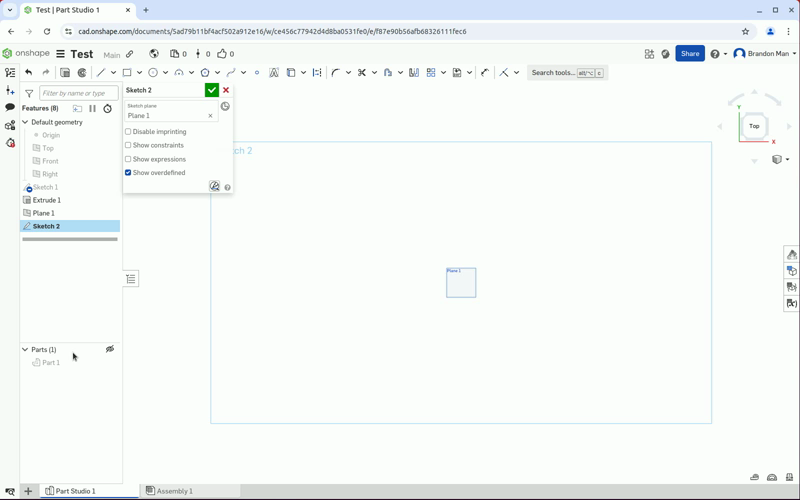
key(l)
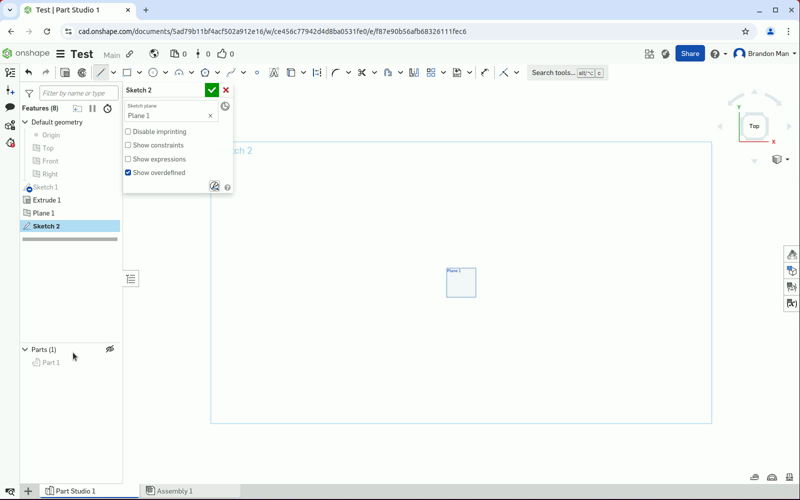
key_down(shift)
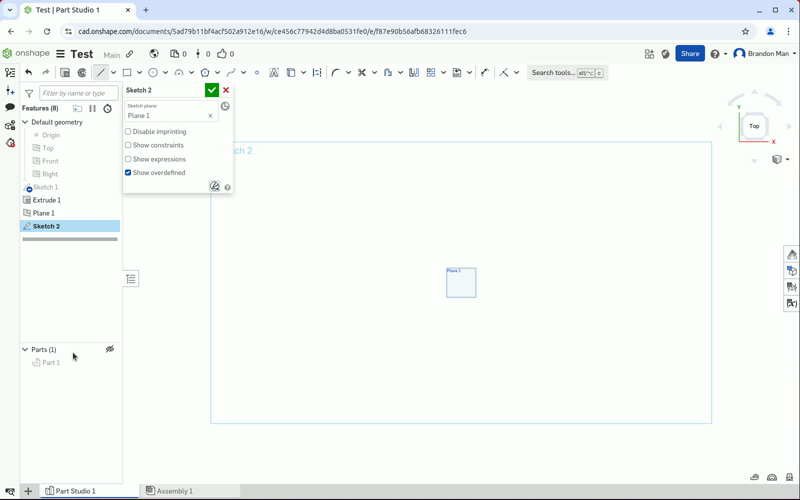
mouse_move(385, 339)
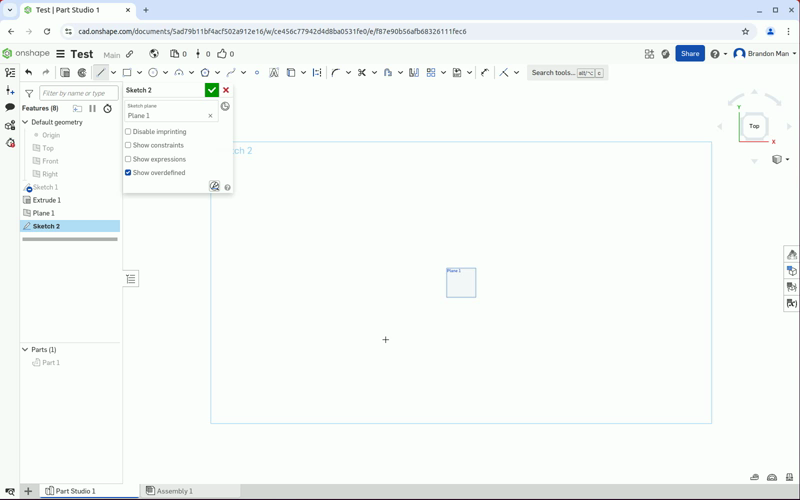
click(385, 339)
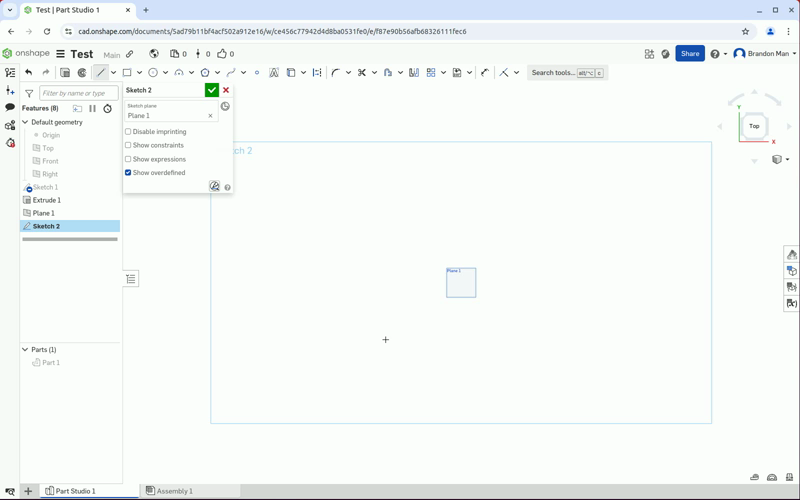
key_up(shift)
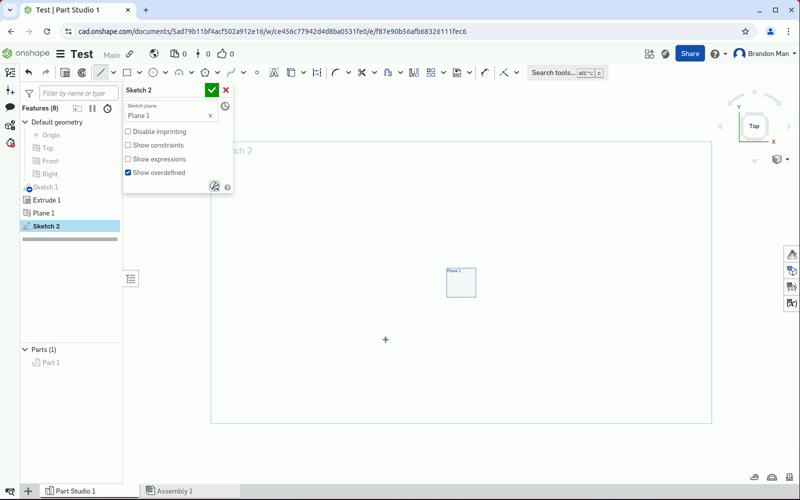
key_down(shift)
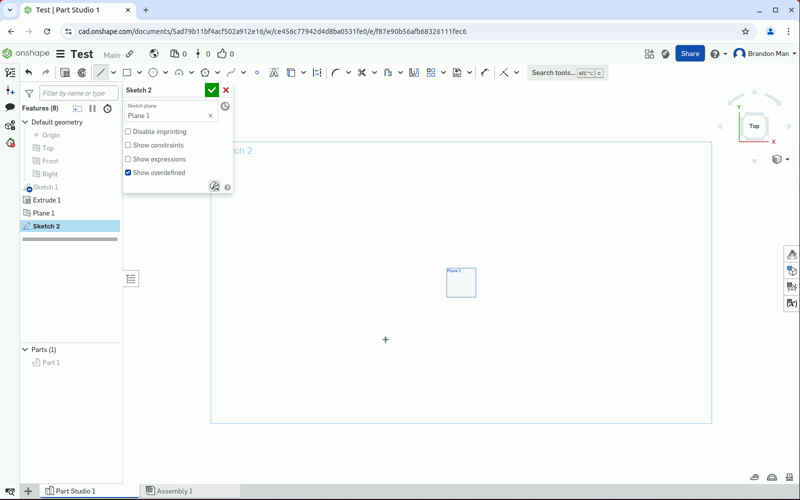
mouse_move(558, 339)
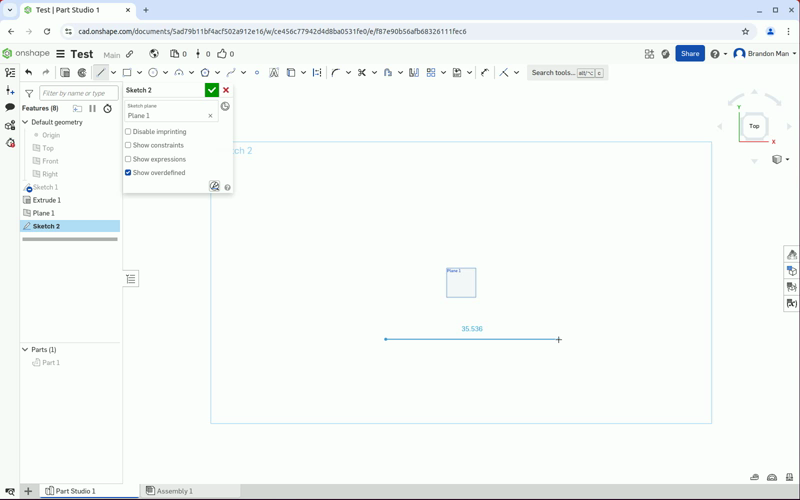
click(558, 339)
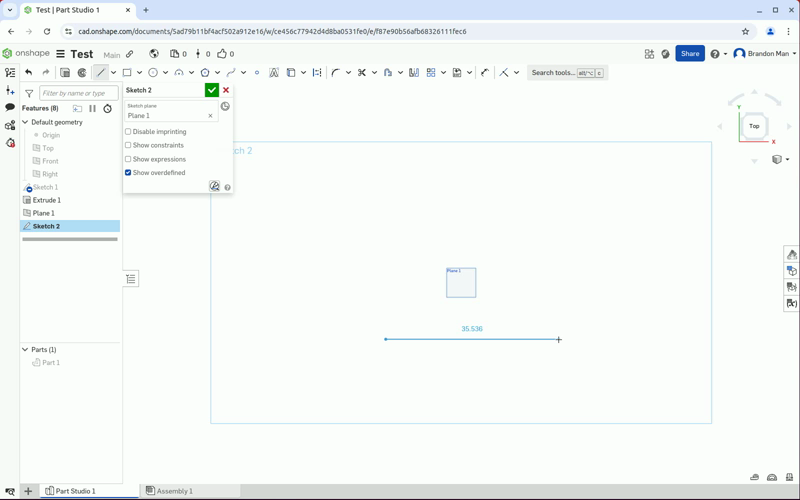
key_up(shift)
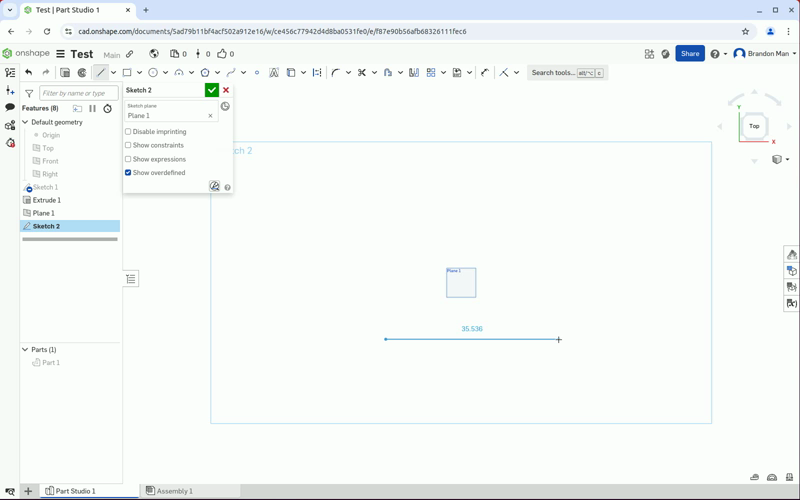
key_down(shift)
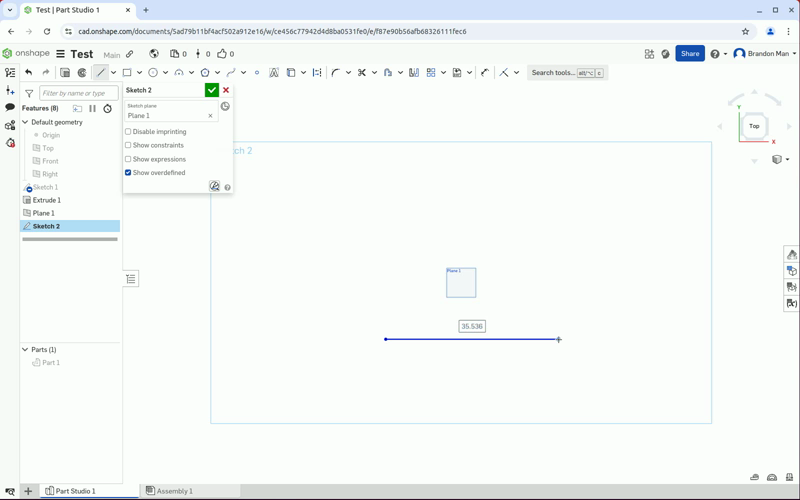
mouse_move(558, 257)
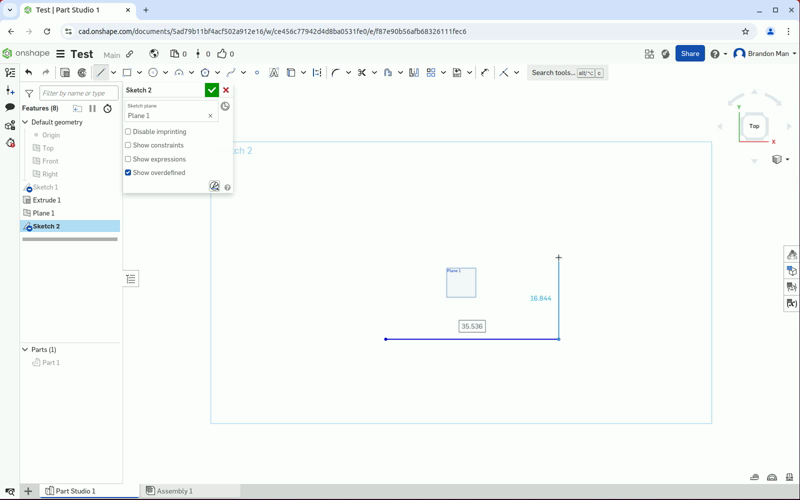
click(558, 257)
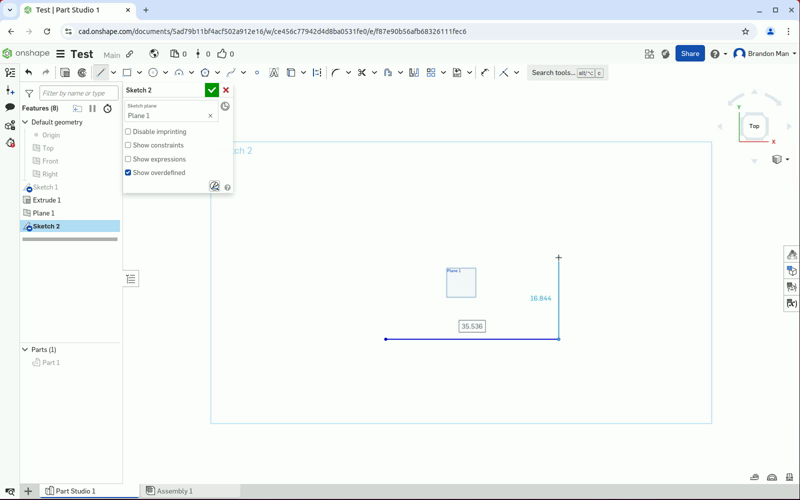
key_up(shift)
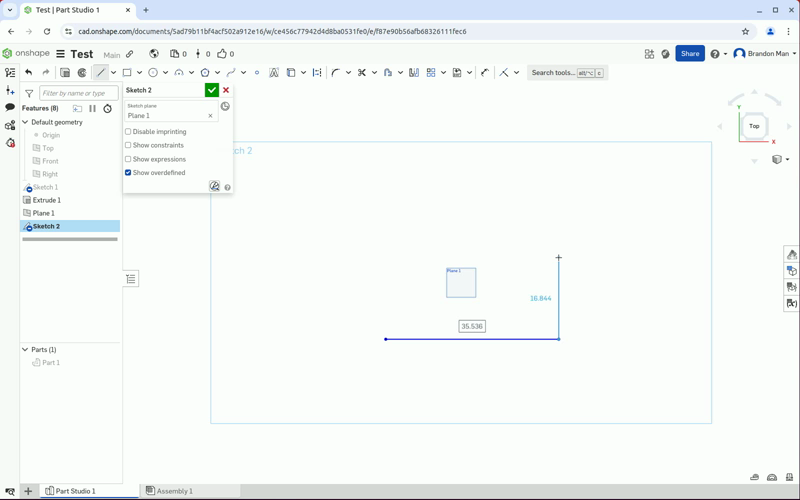
key_down(shift)
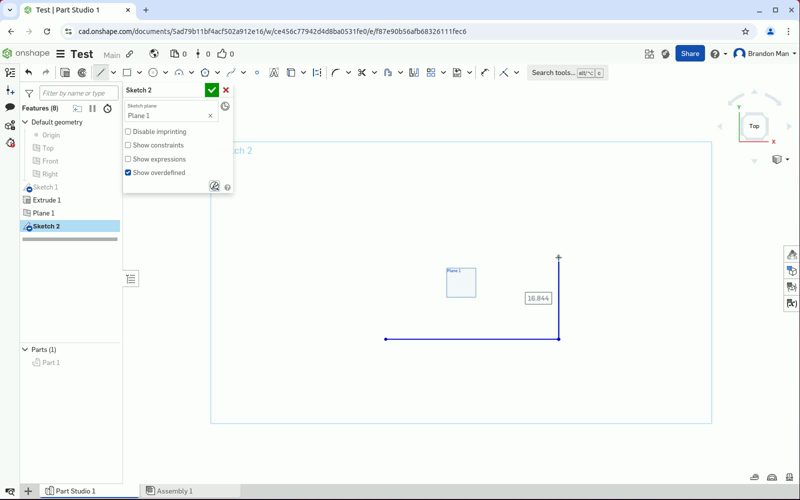
mouse_move(385, 257)
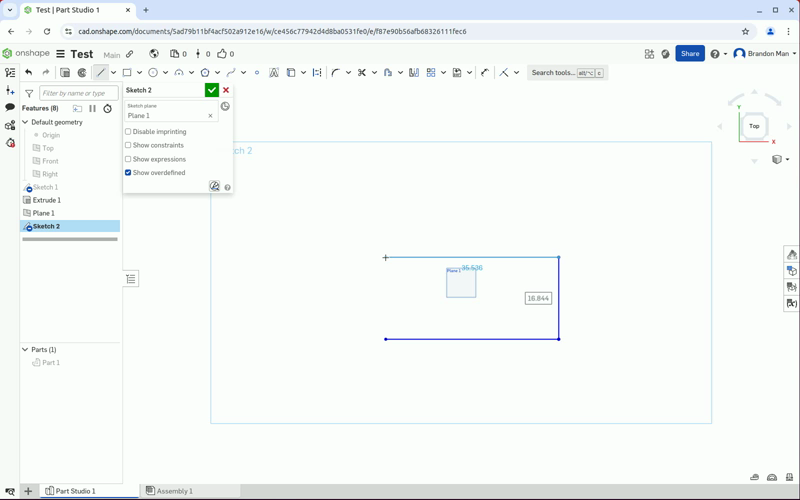
click(385, 257)
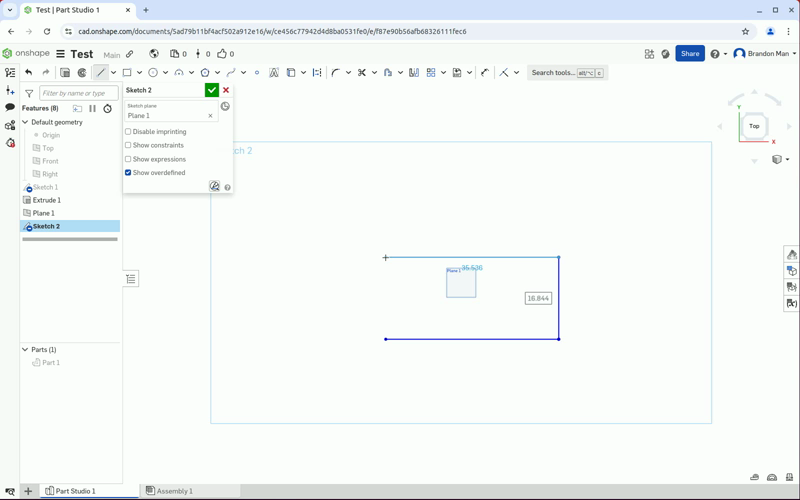
key_up(shift)
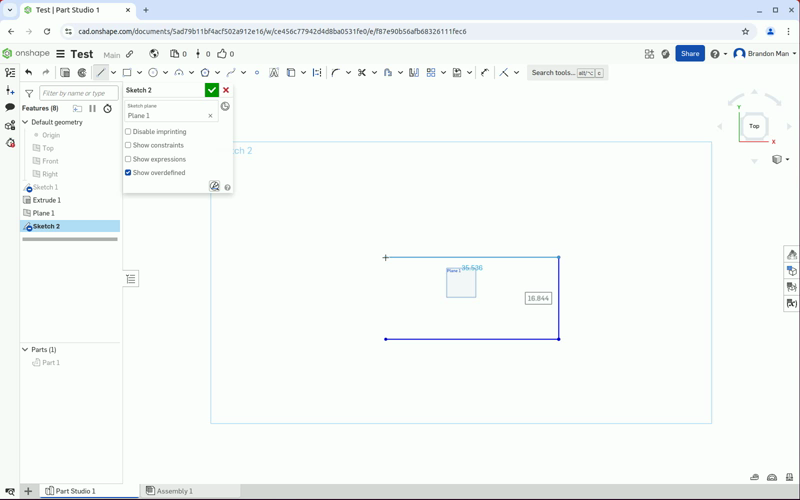
key_down(shift)
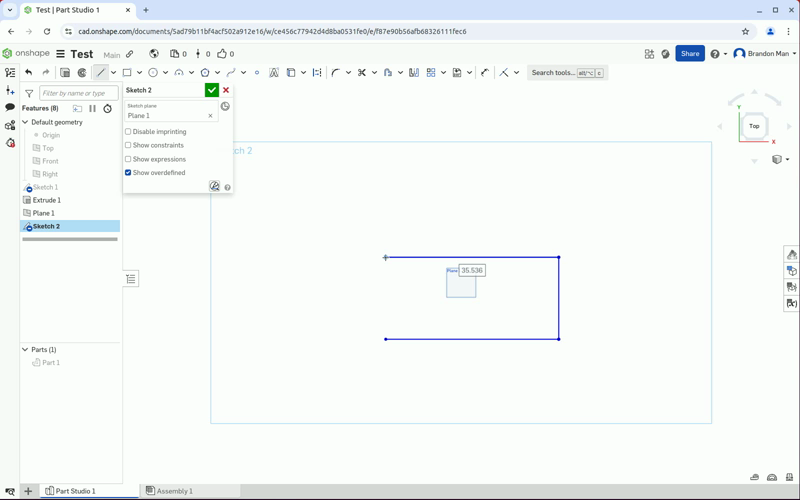
mouse_move(385, 339)
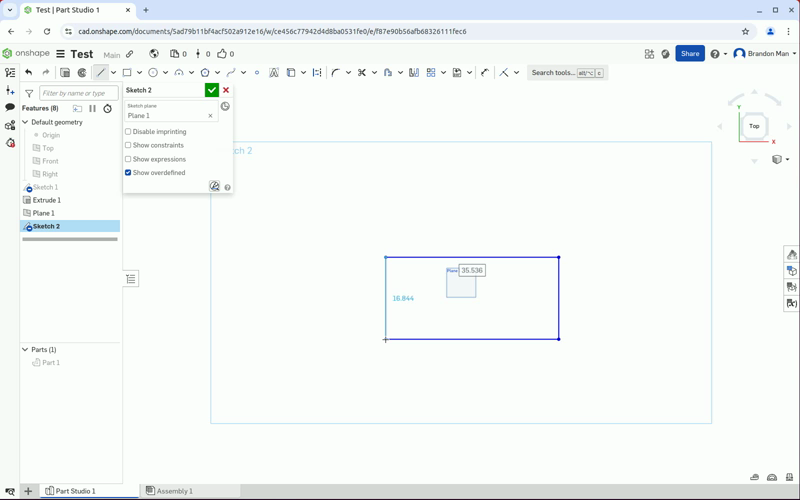
key_up(shift)
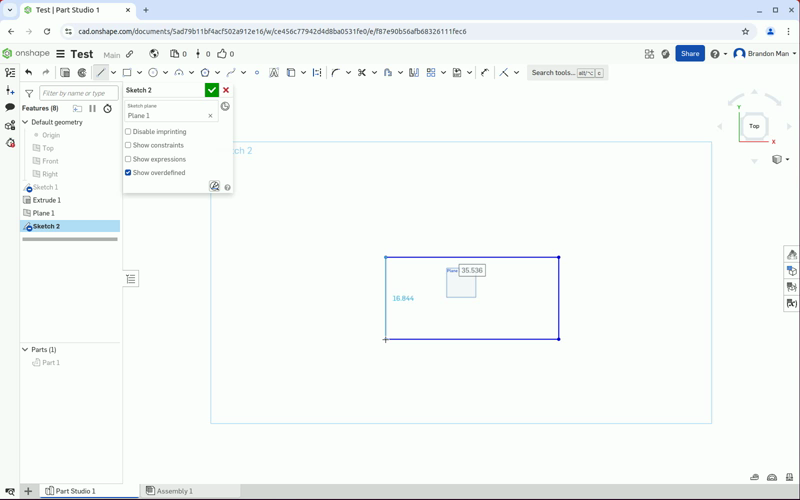
click(385, 339)
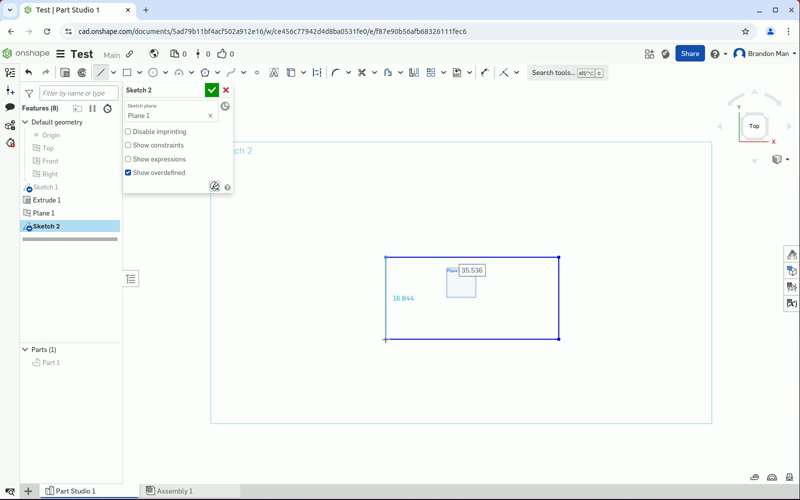
key(esc)
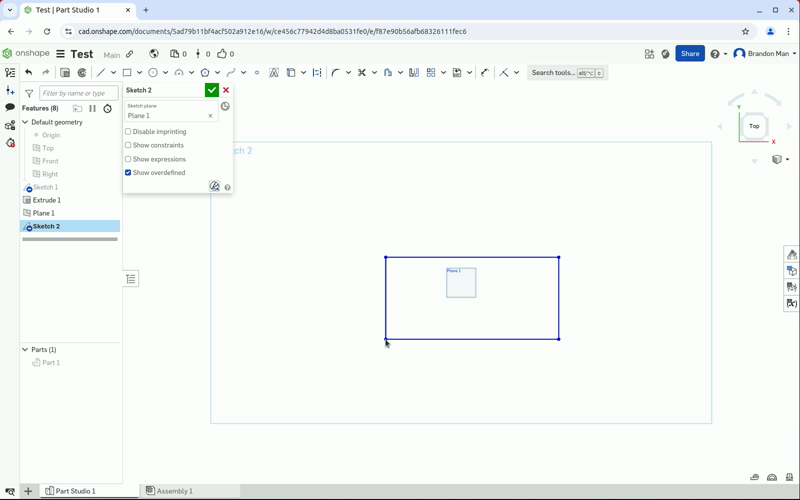
mouse_move(541, 270)
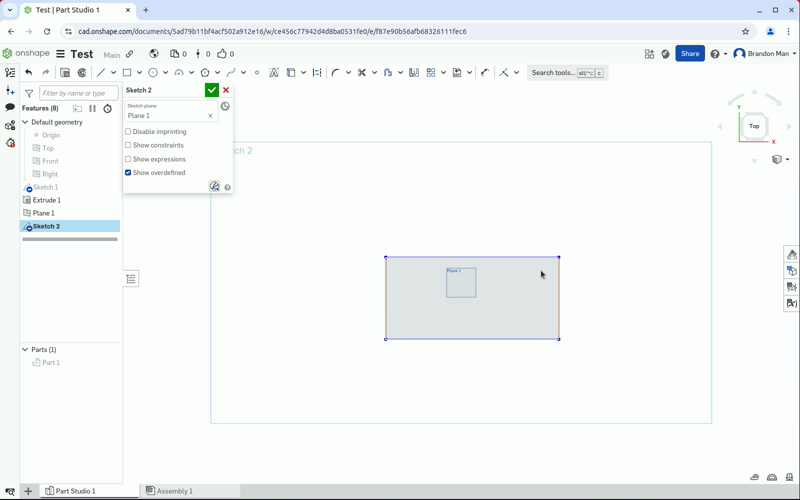
click(541, 270)
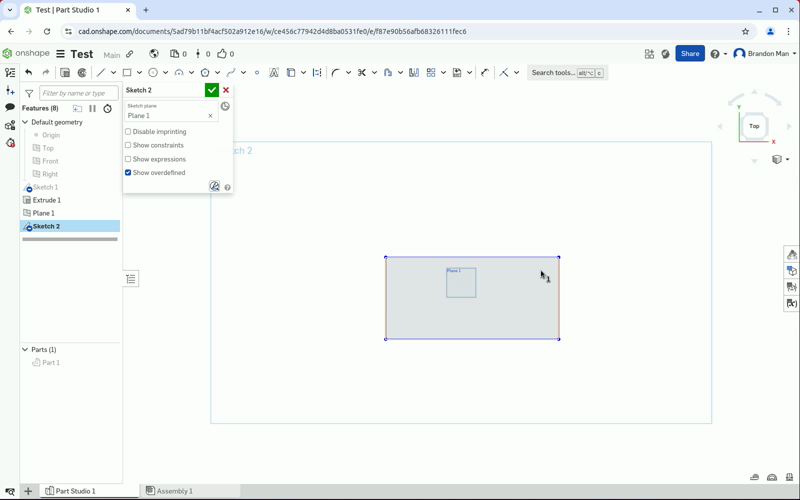
mouse_move(73, 352)
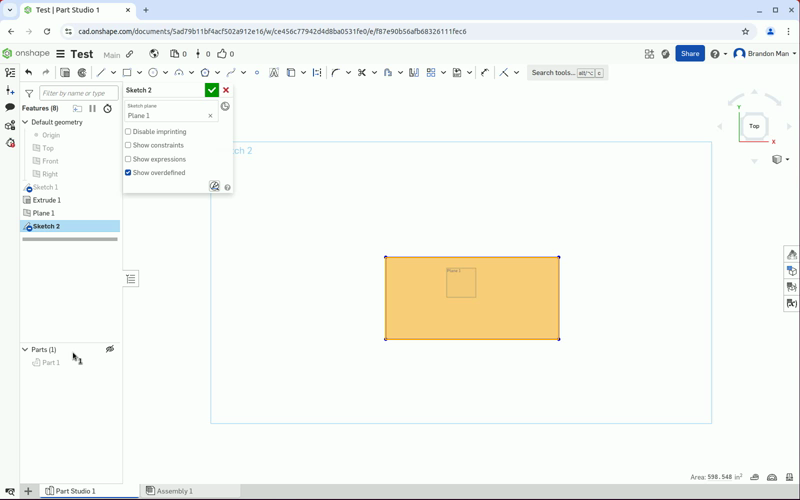
key(shift+y)
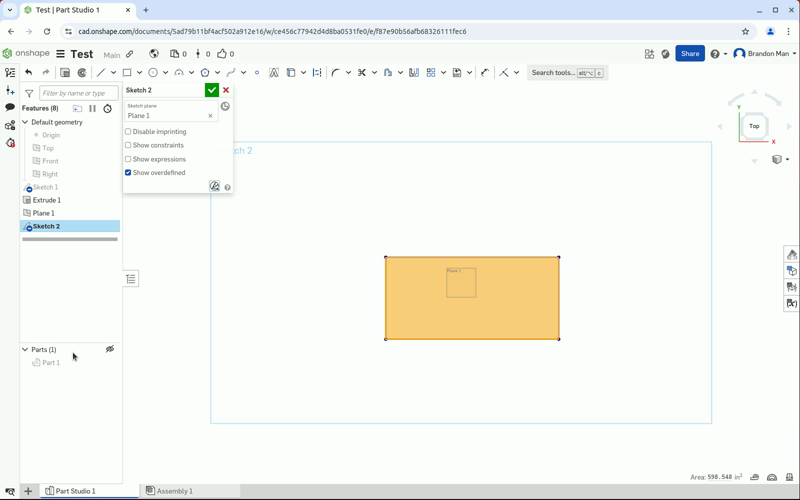
key(shift+e)
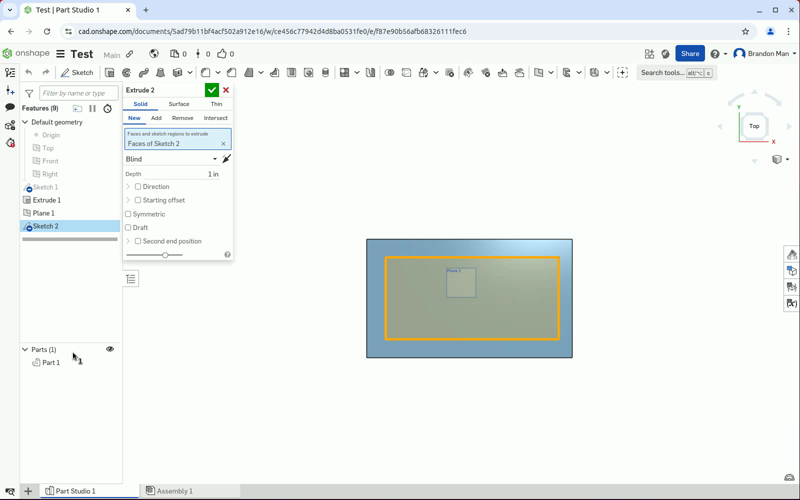
mouse_move(143, 106)
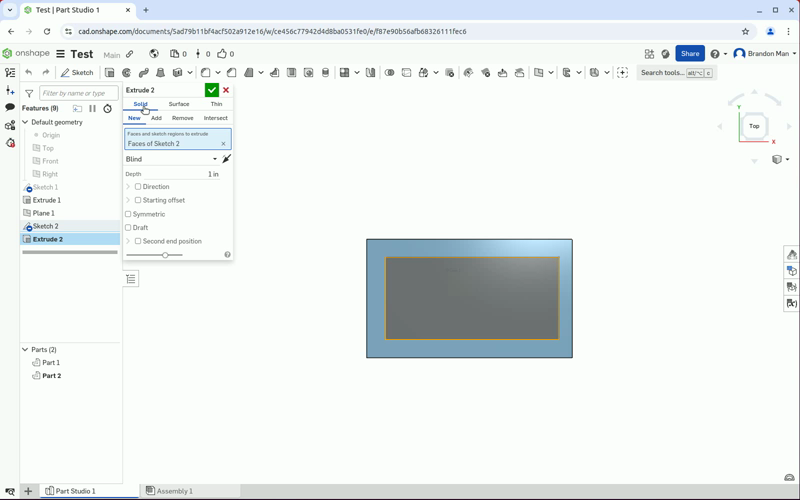
click(143, 106)
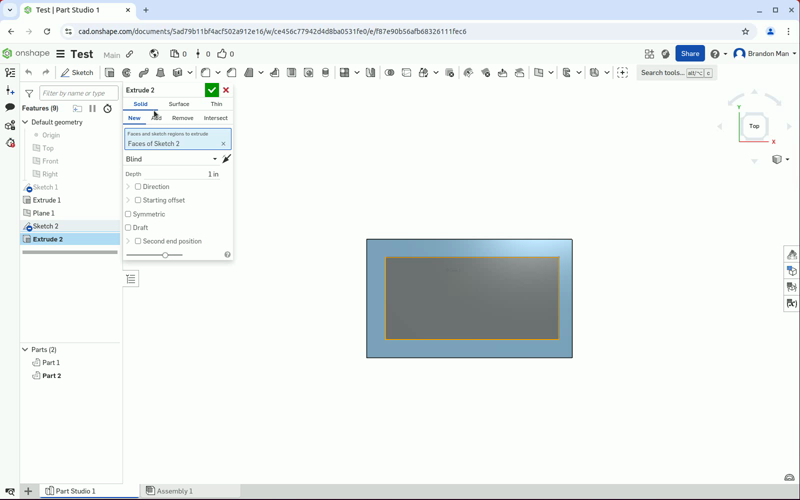
mouse_move(186, 120)
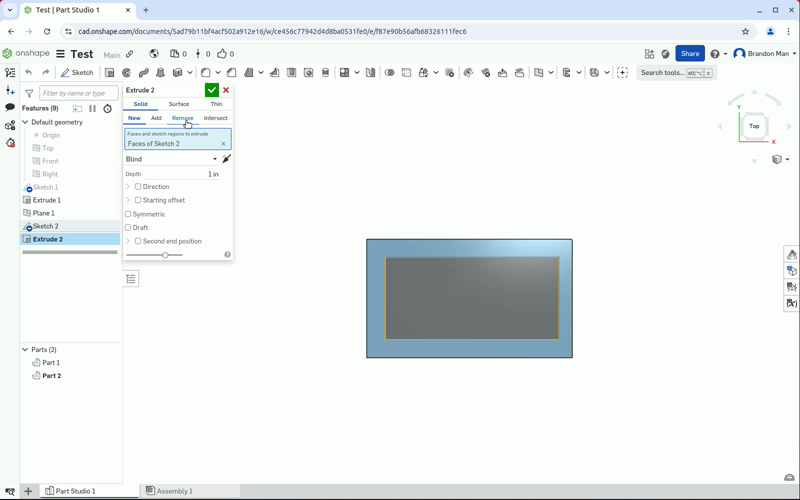
click(186, 120)
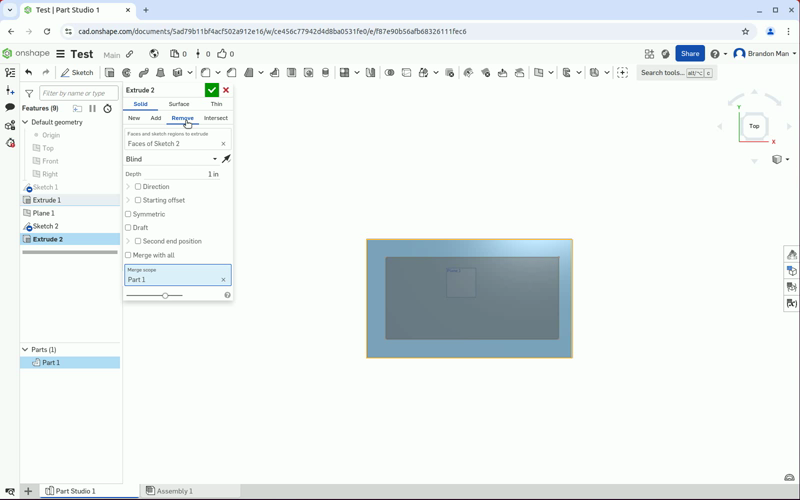
key(tab, 4)
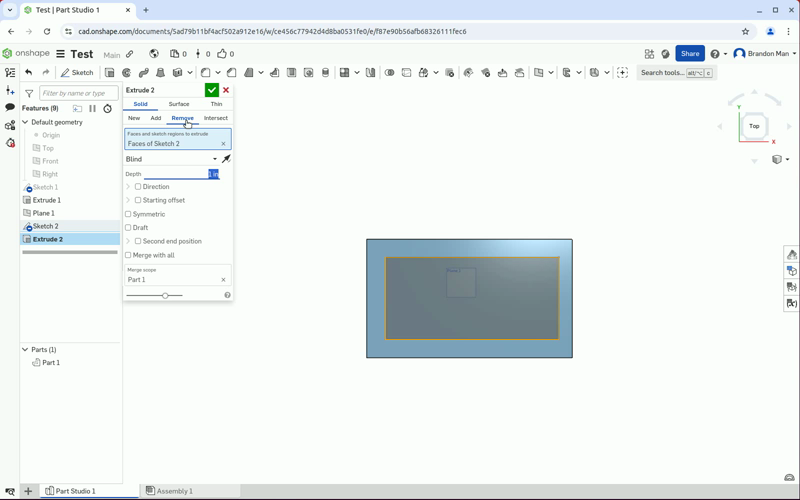
text(3.851)
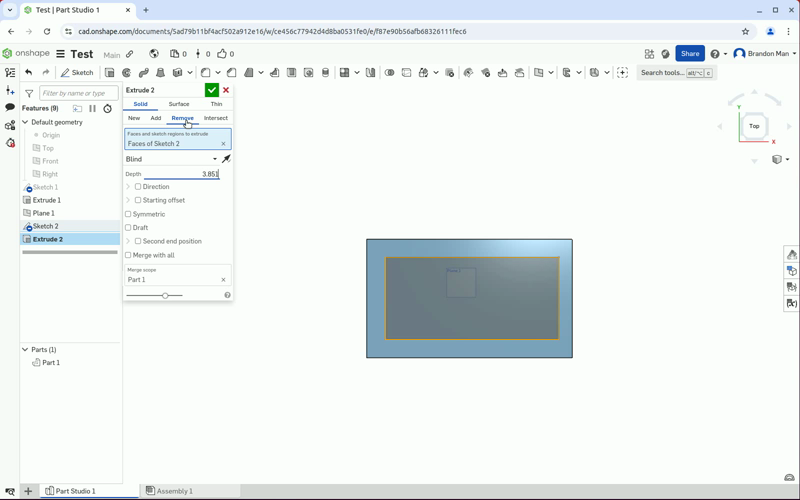
key(tab, 6)
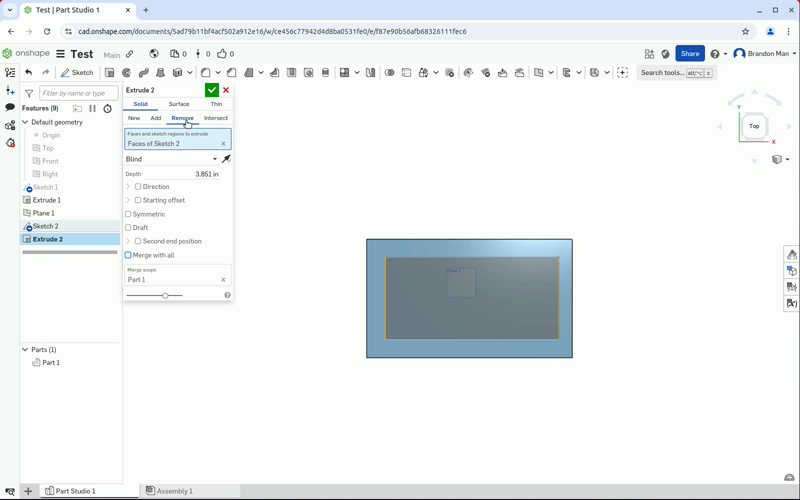
key(space)
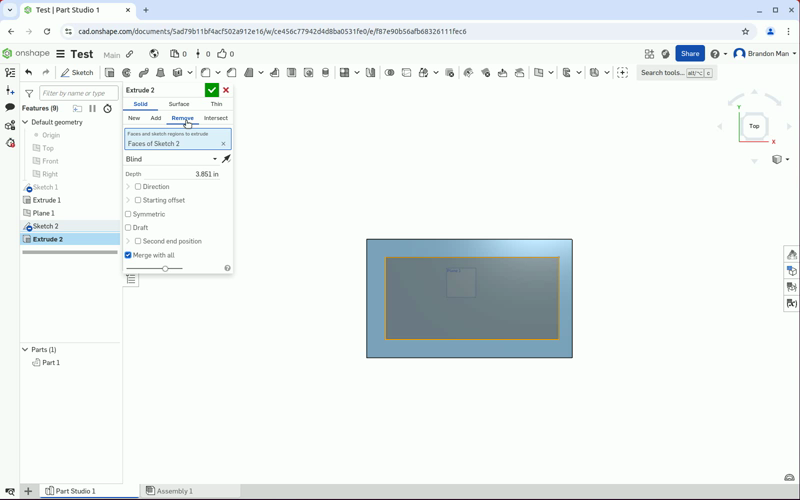
key(enter)
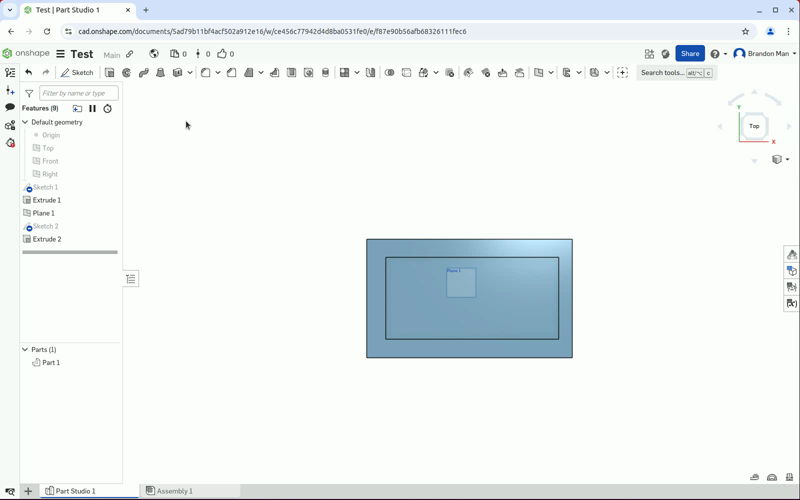
key(shift+h)
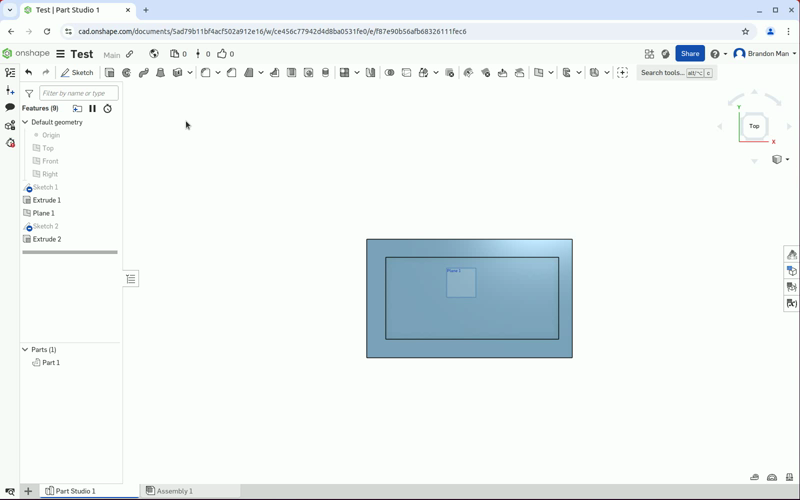
key(shift+h)
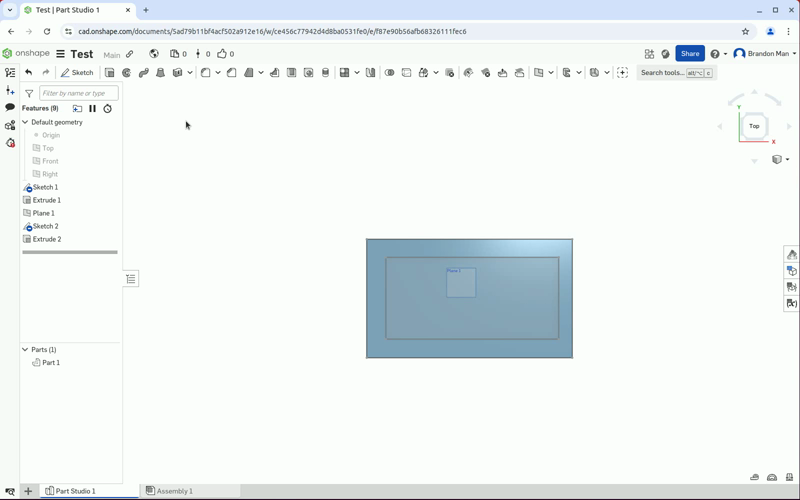
key(shift+7)
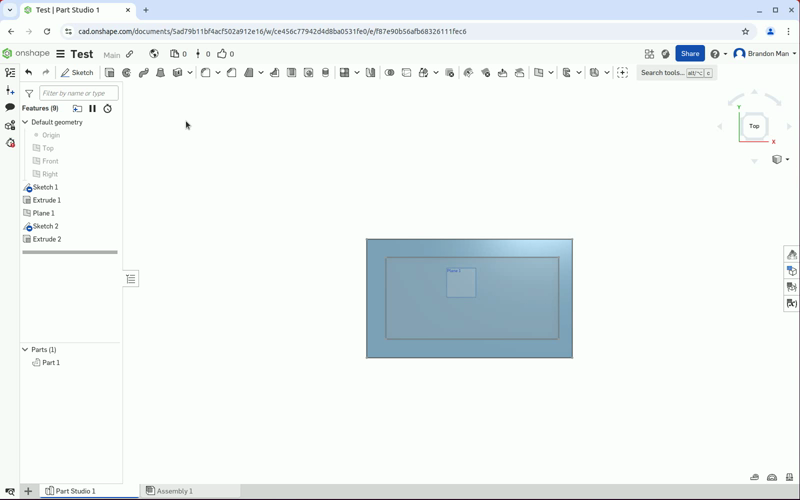
key(up, 3)
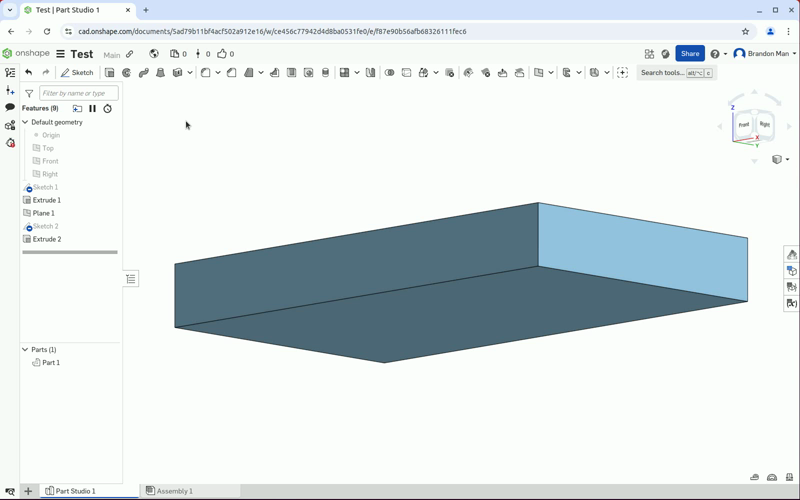
key(left, 3)
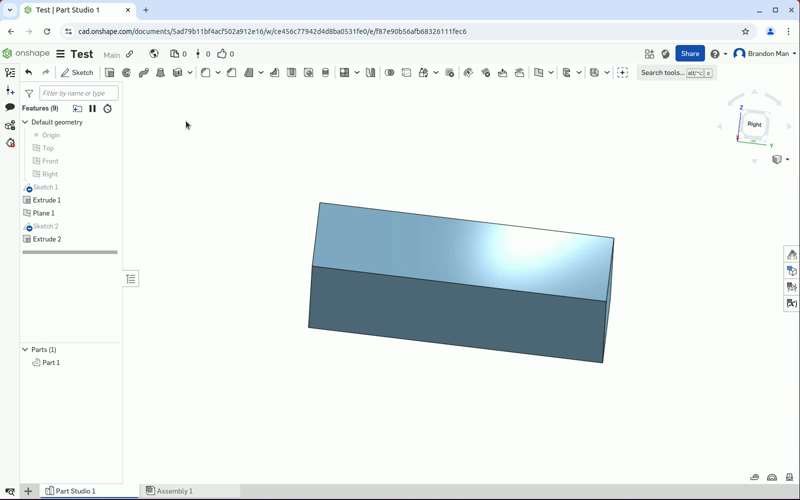
key(right, 3)
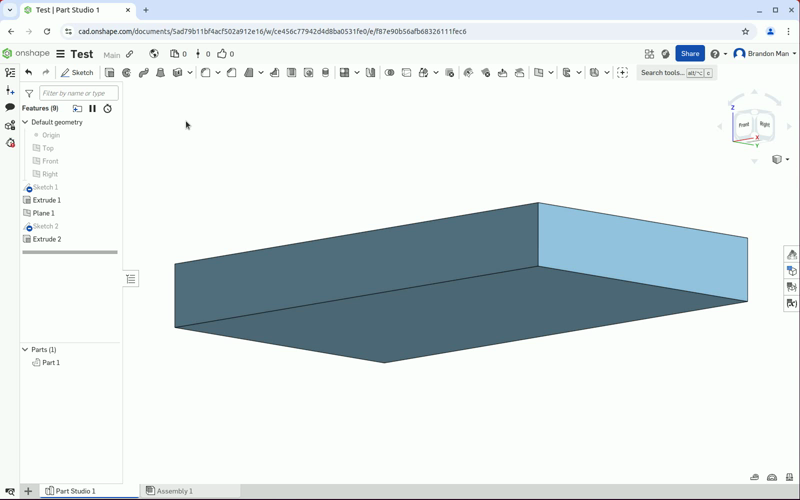
key(down, 3)
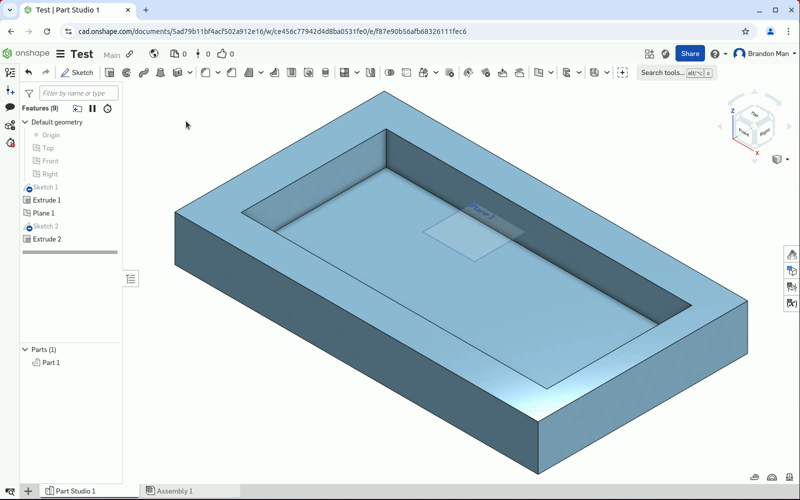
mouse_move(73, 189)
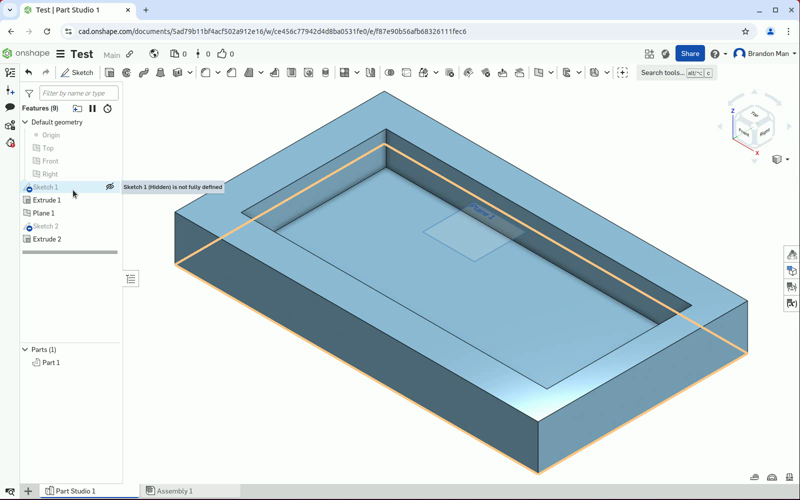
click(73, 189)